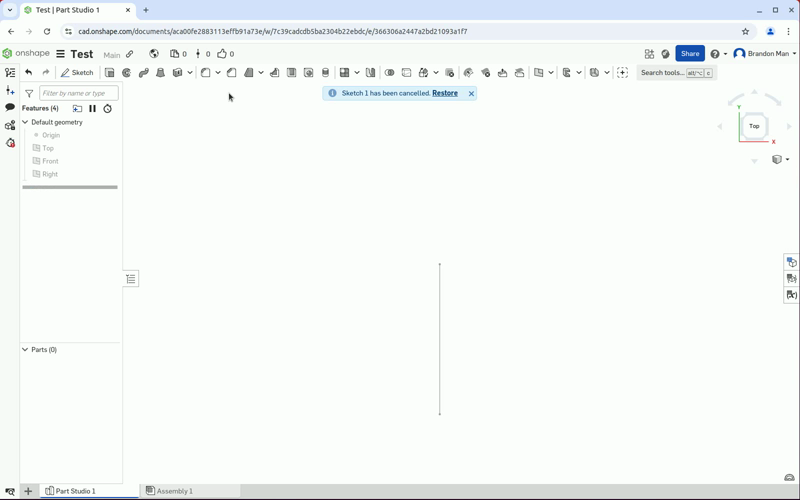
key(shift+h)
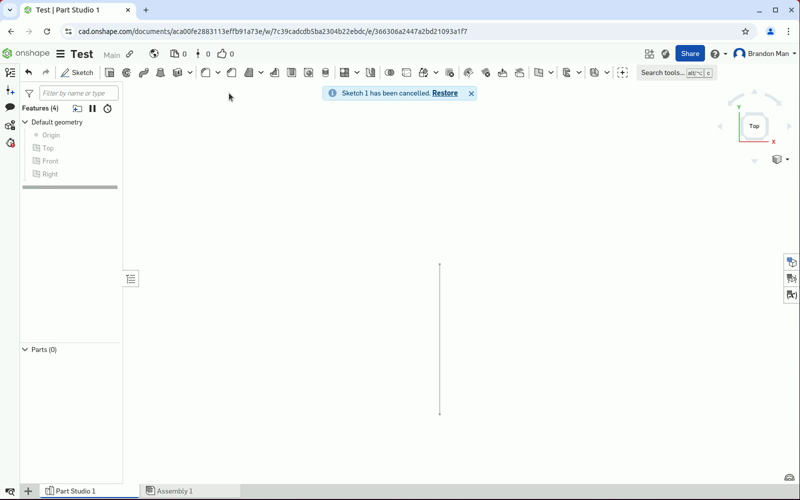
key(shift+s)
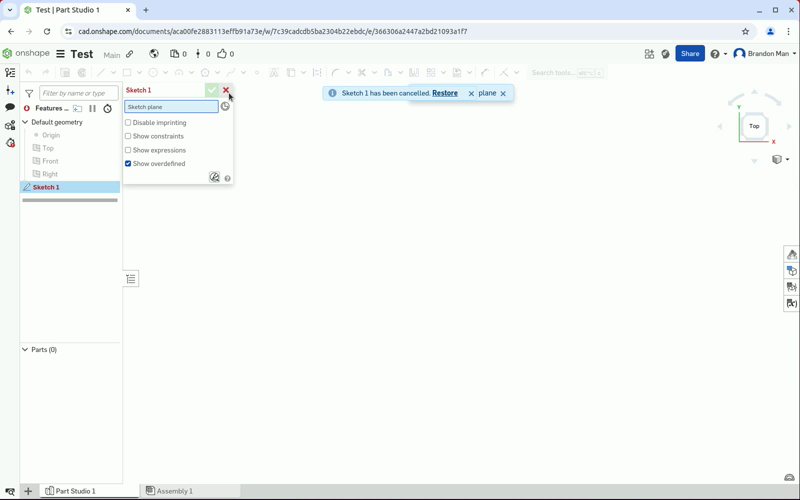
mouse_move(73, 150)
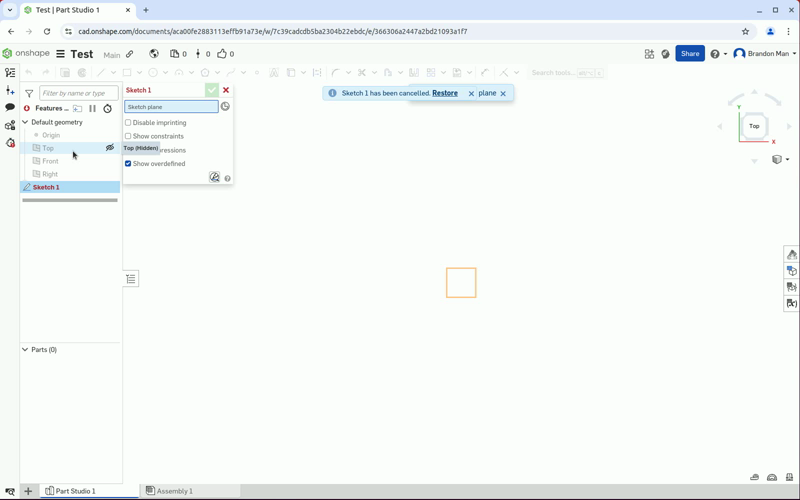
click(73, 150)
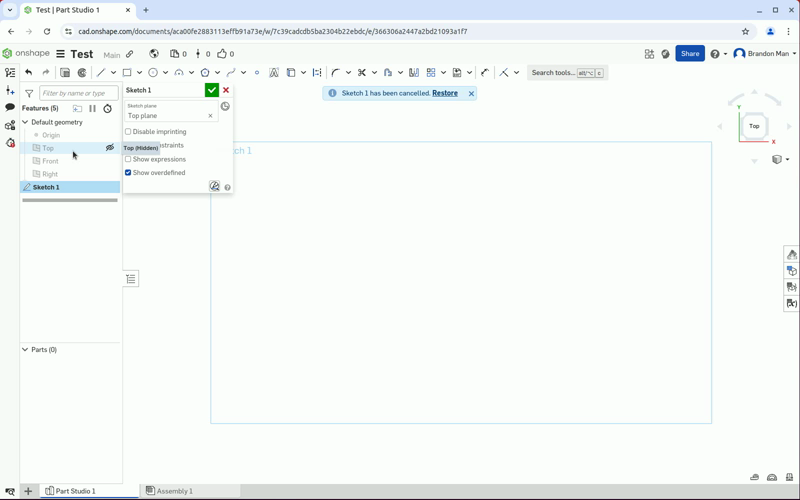
mouse_move(73, 352)
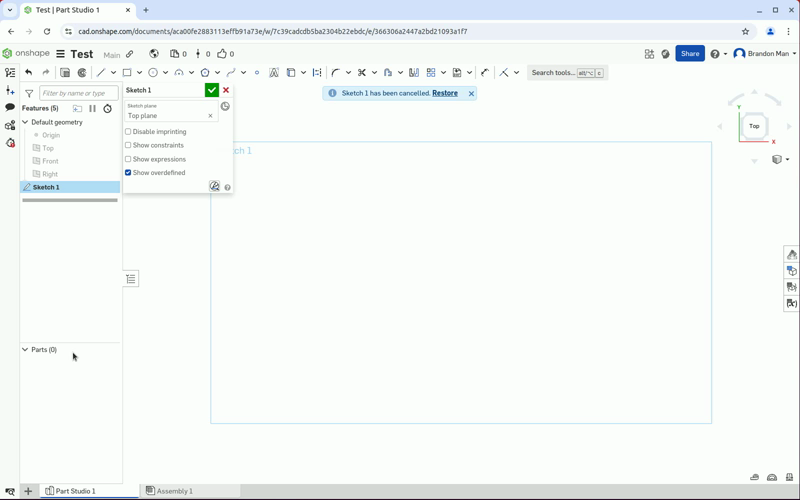
key(y)
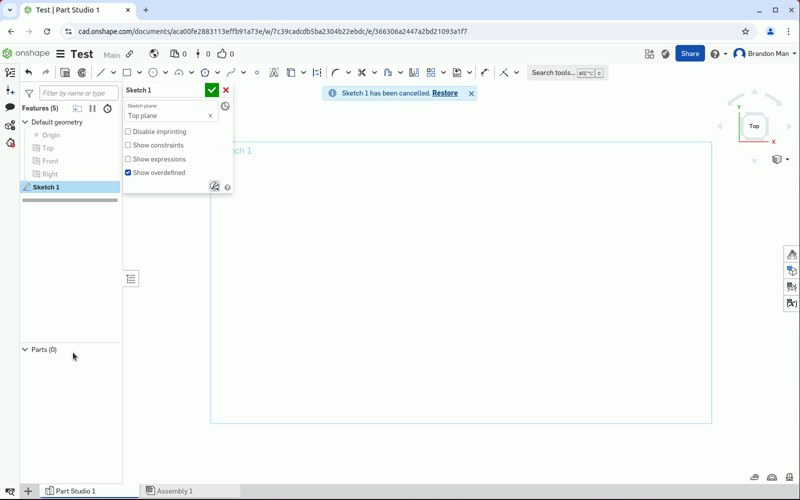
key(l)
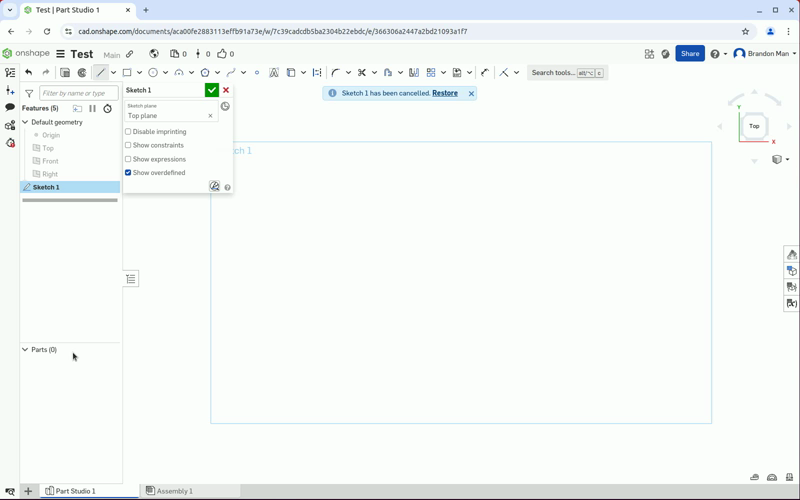
key_down(shift)
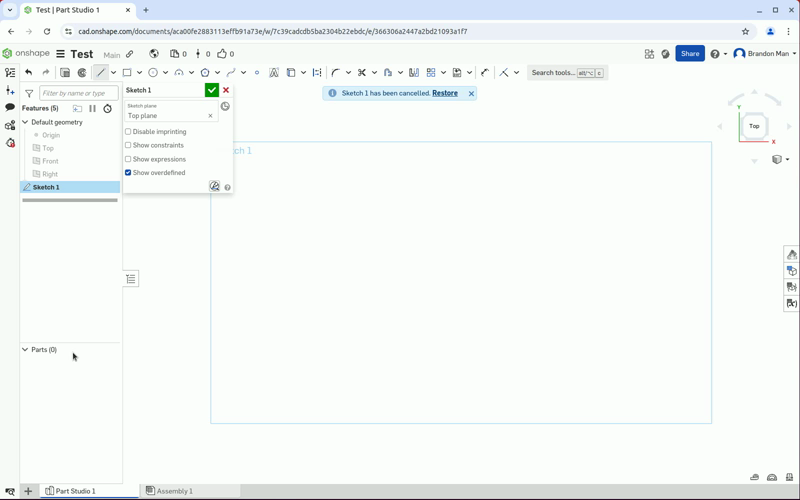
mouse_move(349, 282)
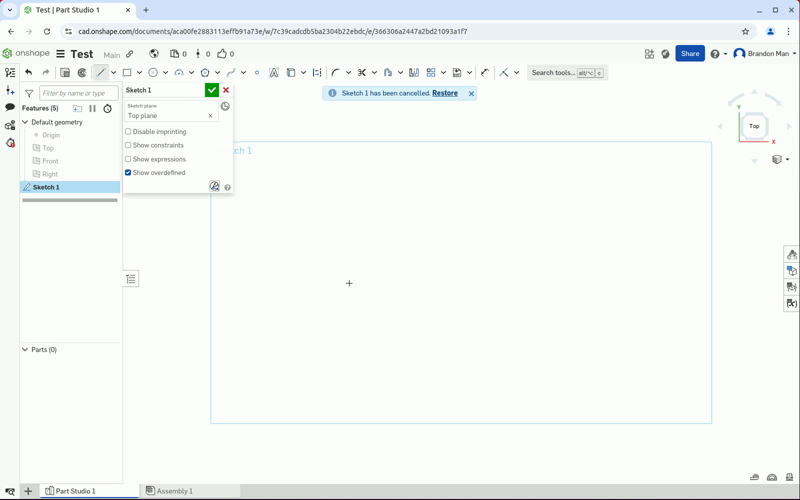
click(349, 282)
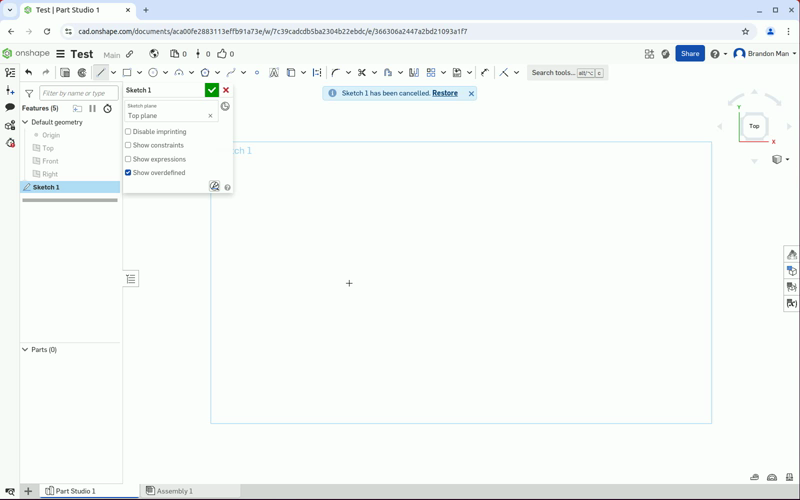
key_up(shift)
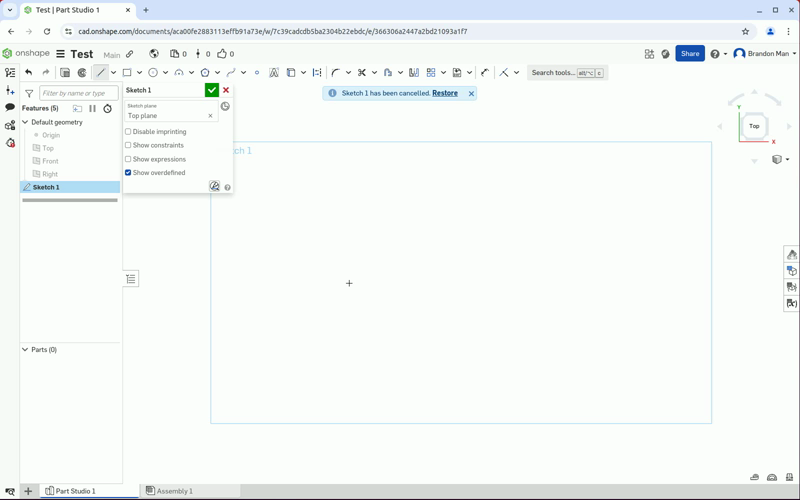
key_down(shift)
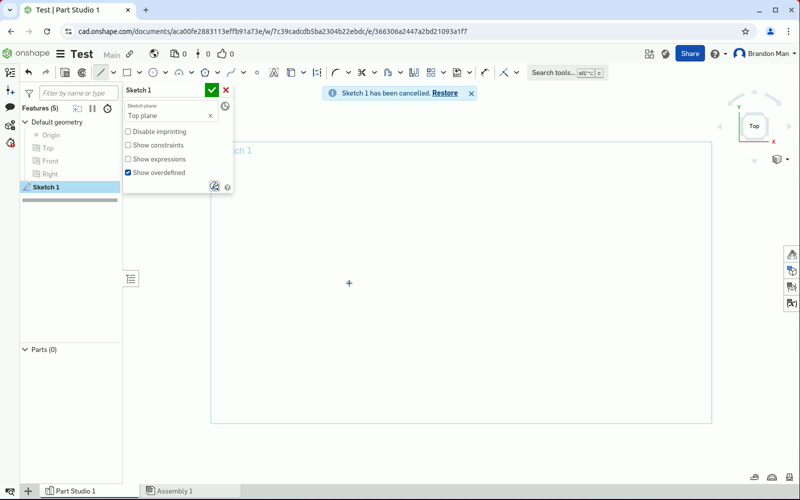
mouse_move(405, 378)
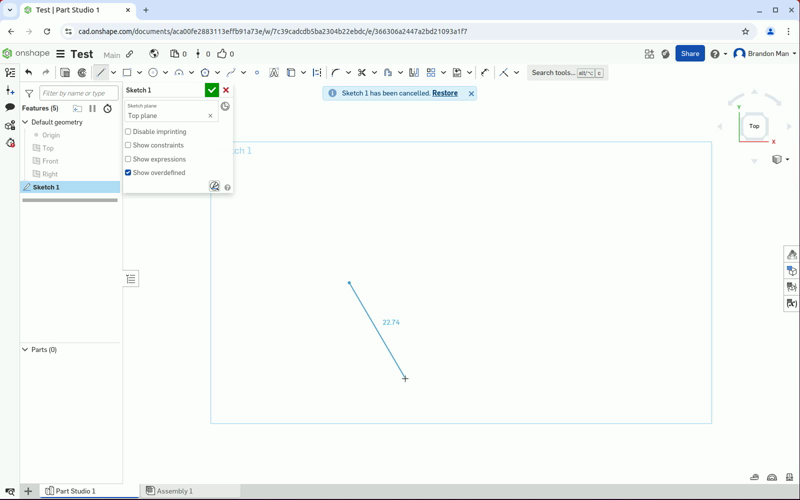
click(405, 378)
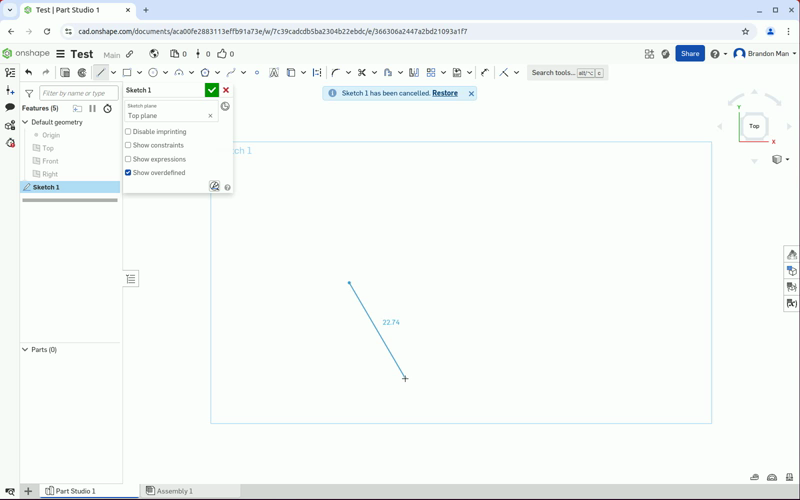
key_up(shift)
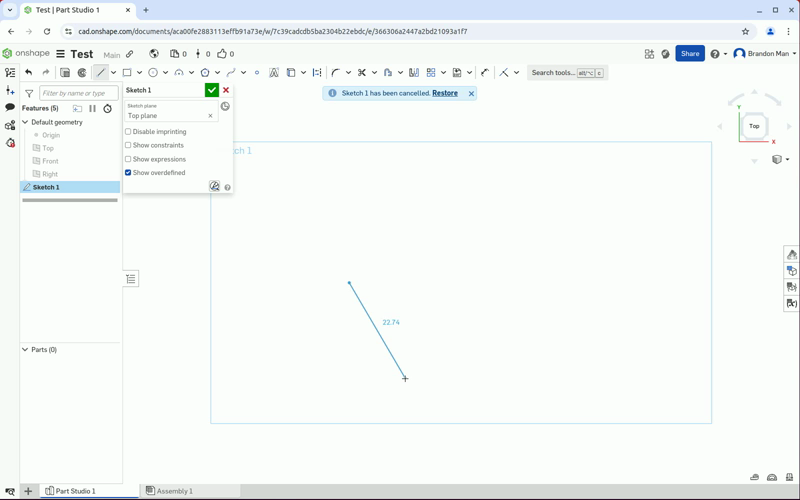
key_down(shift)
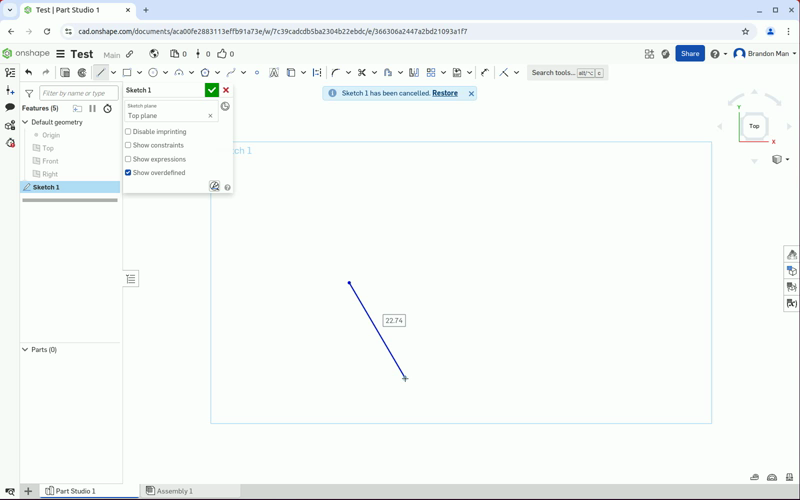
mouse_move(514, 378)
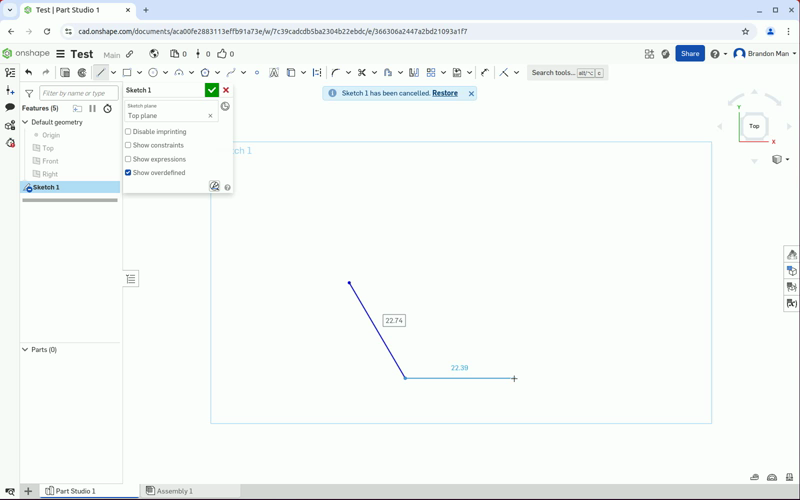
click(514, 378)
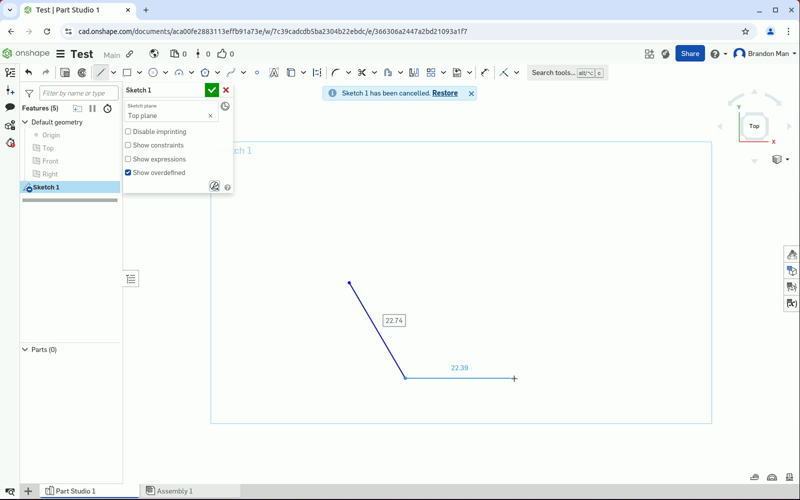
key_up(shift)
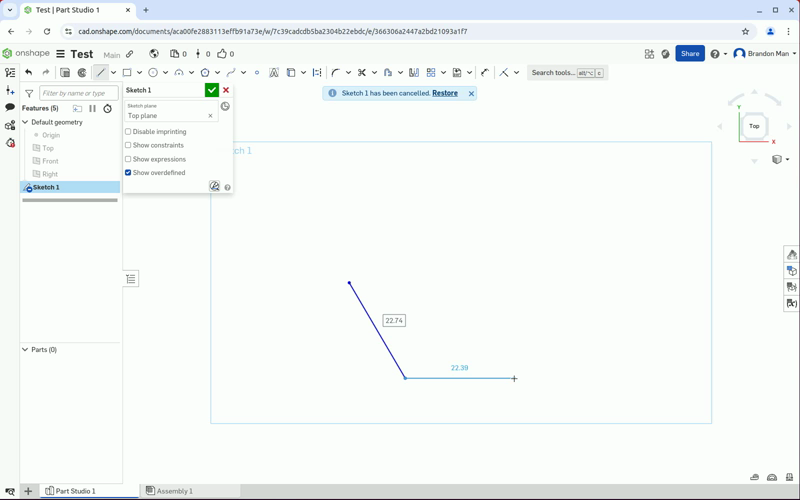
key_down(shift)
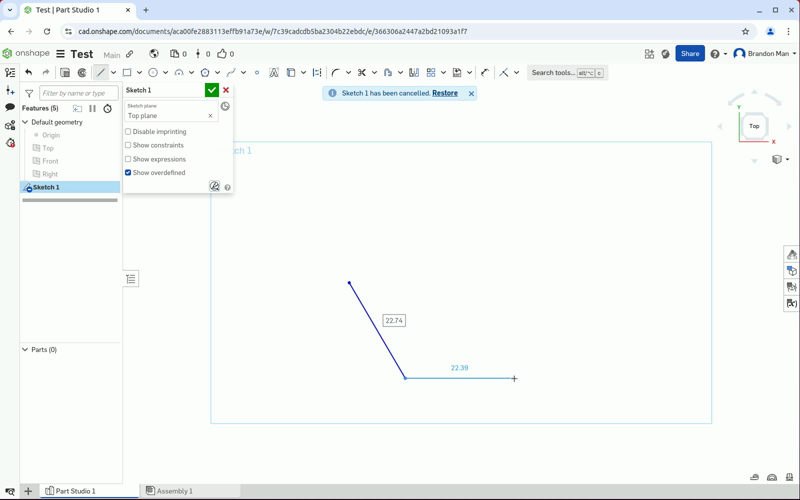
mouse_move(569, 282)
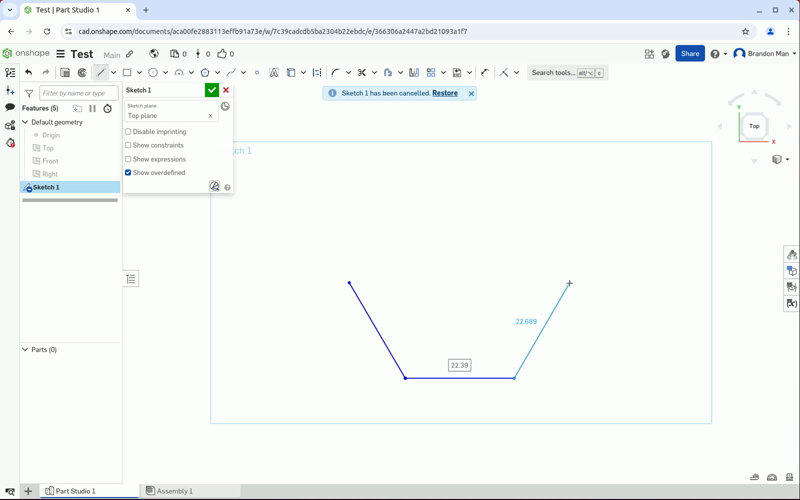
click(569, 282)
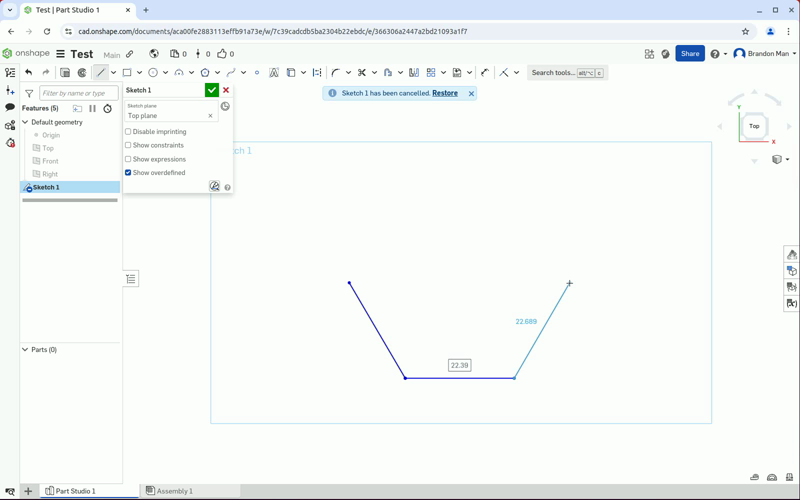
key_up(shift)
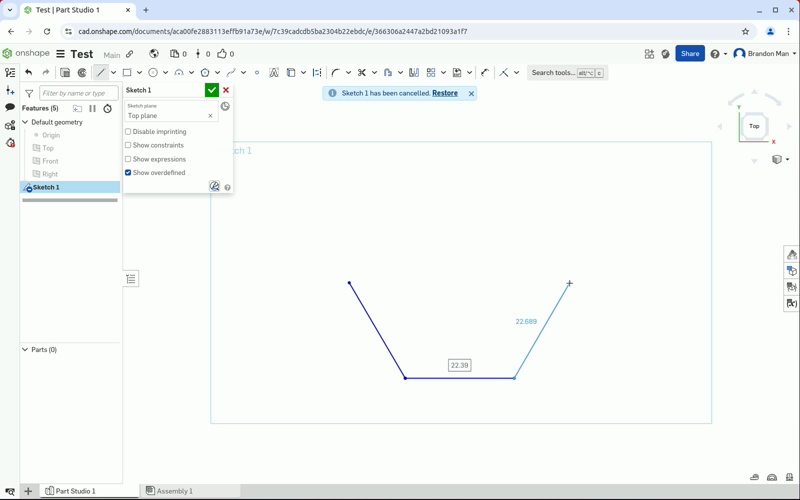
key_down(shift)
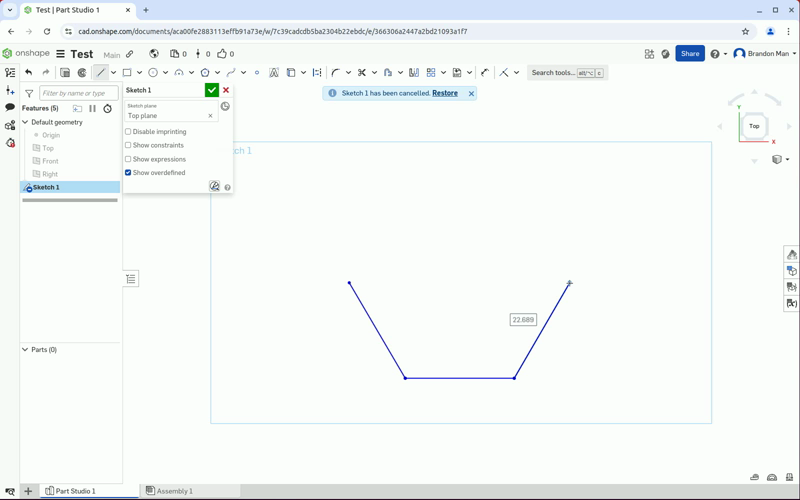
mouse_move(514, 187)
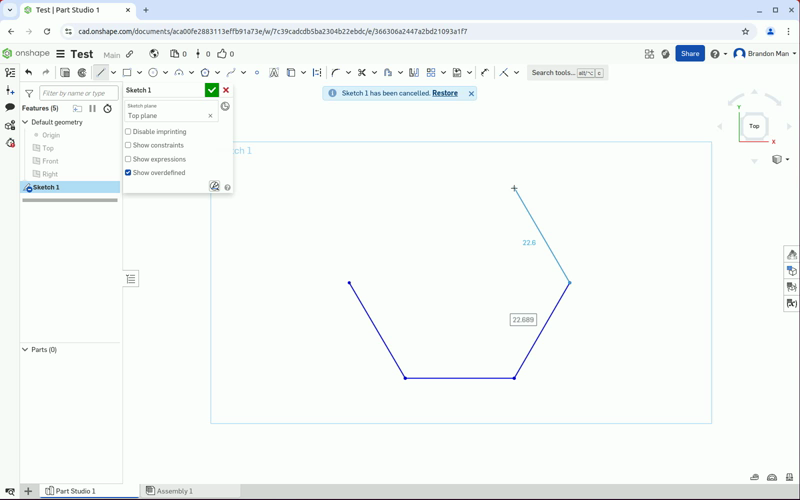
click(514, 187)
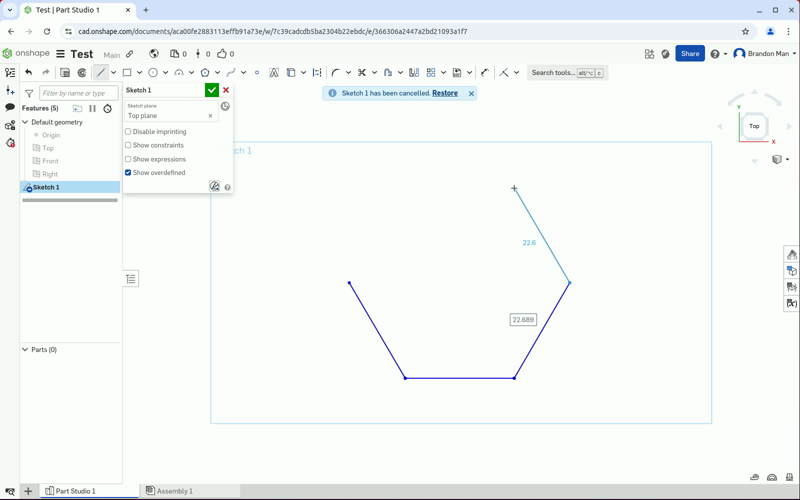
key_up(shift)
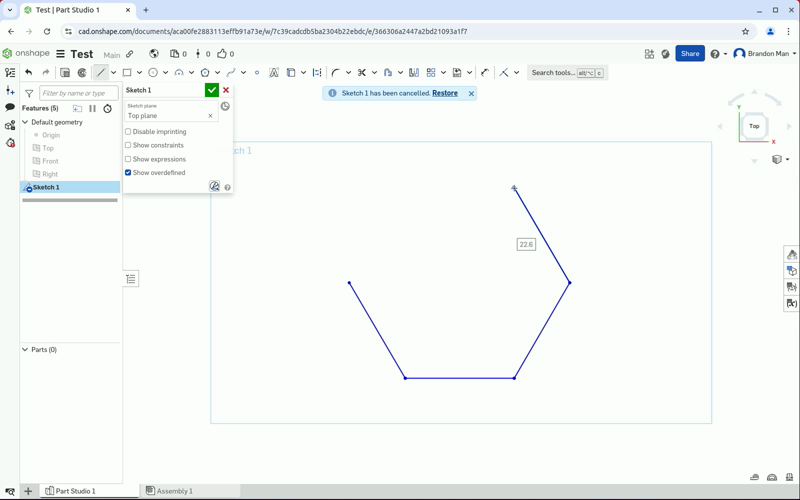
key_down(shift)
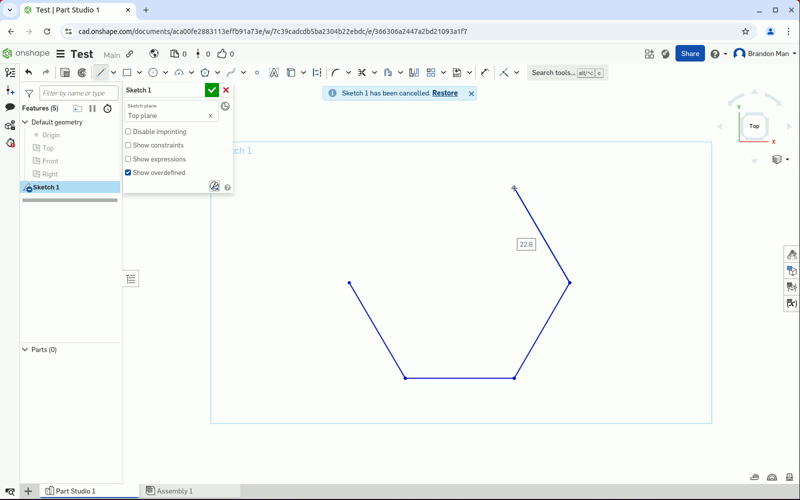
mouse_move(405, 187)
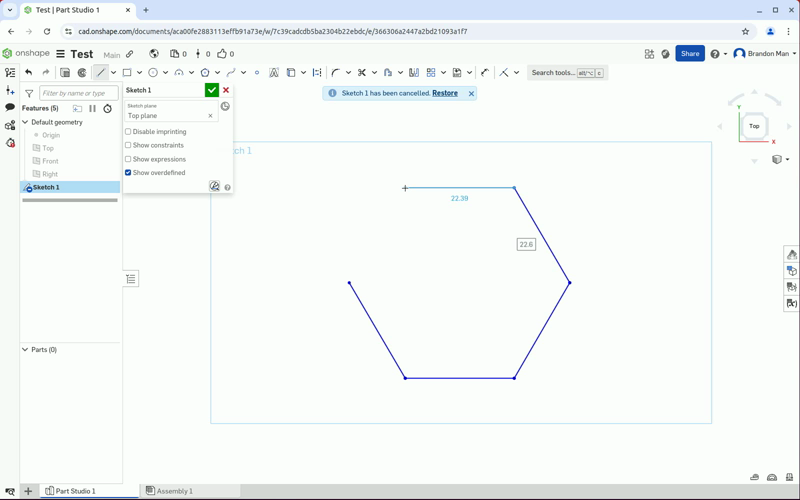
click(405, 187)
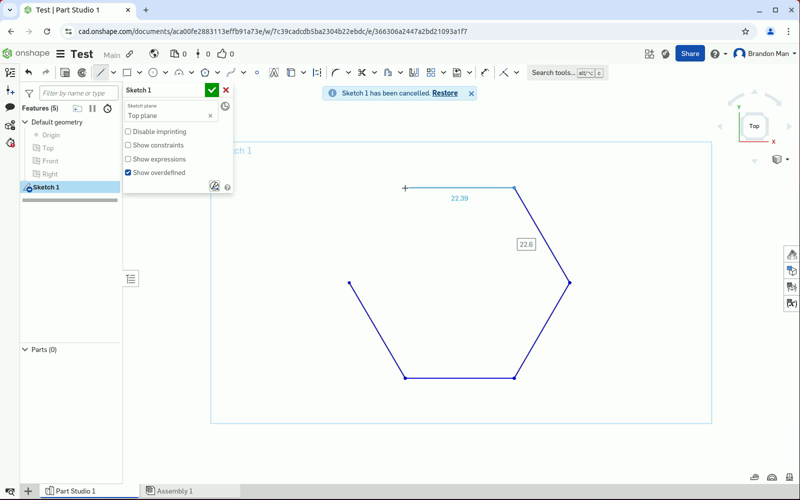
key_up(shift)
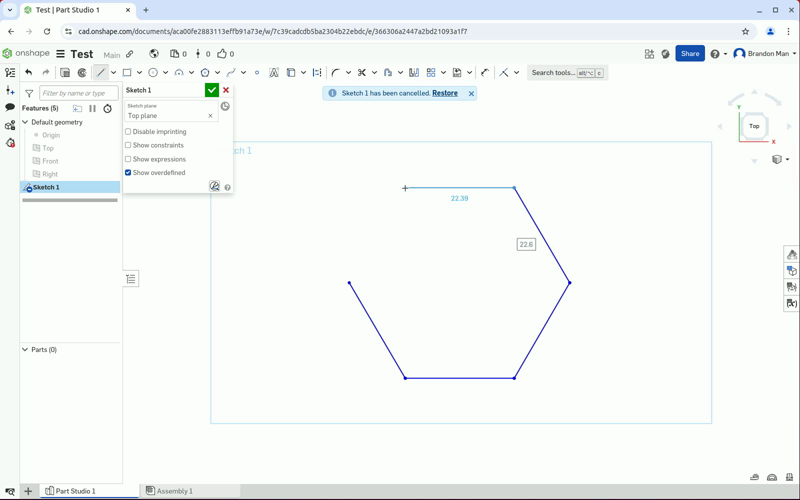
key_down(shift)
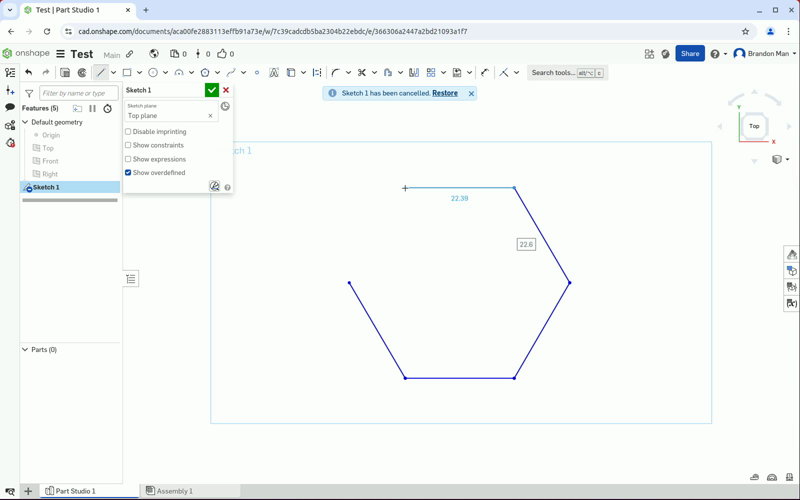
mouse_move(349, 282)
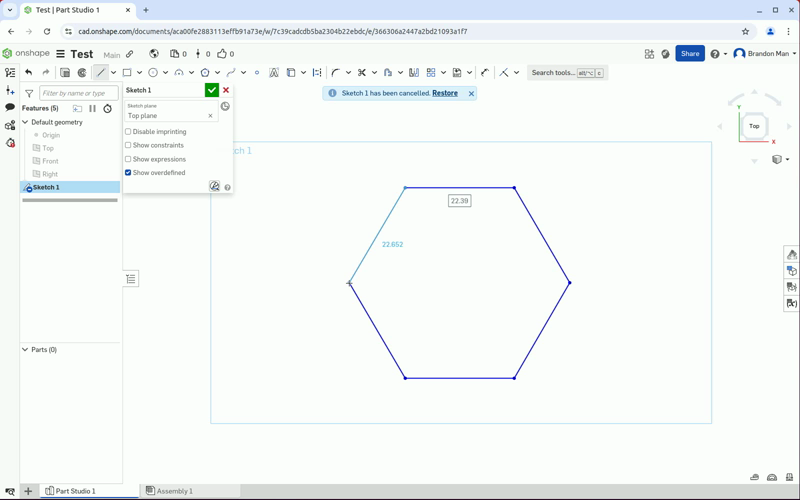
key_up(shift)
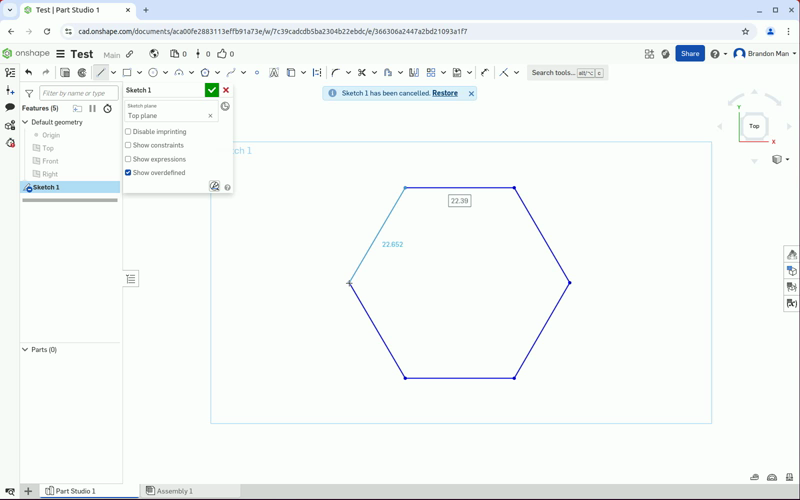
click(349, 282)
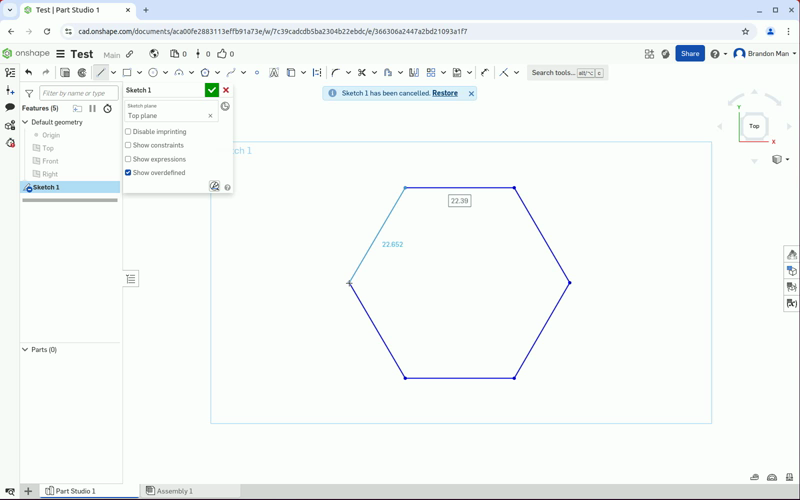
key(esc)
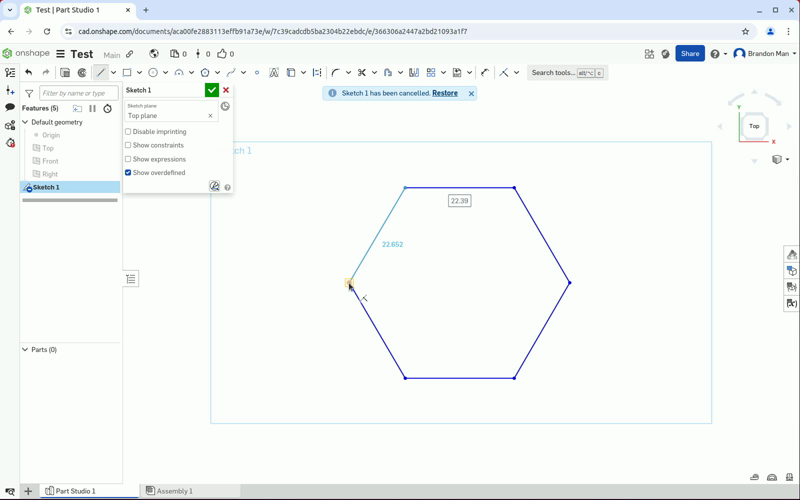
mouse_move(531, 306)
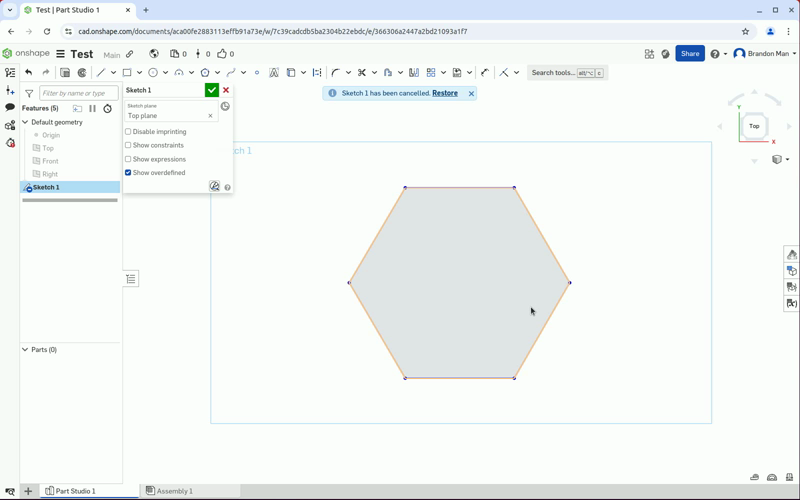
click(531, 306)
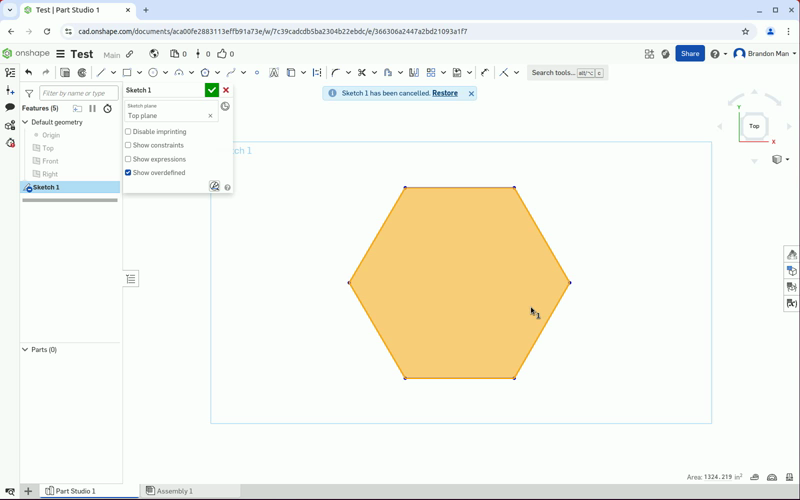
mouse_move(73, 352)
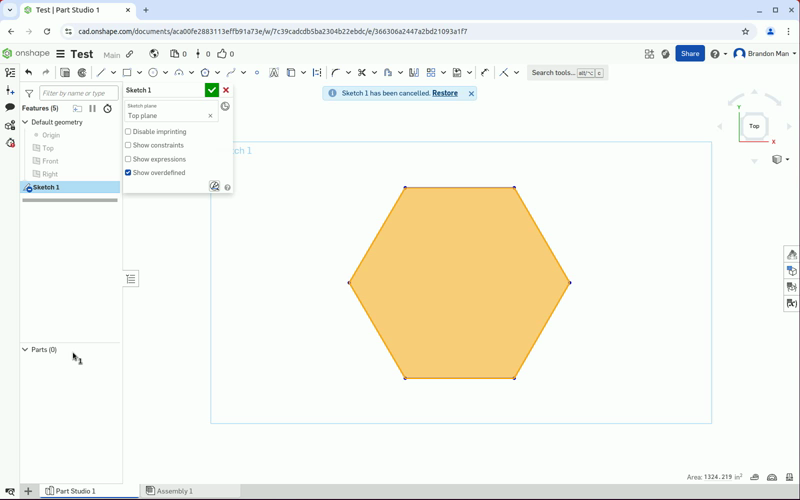
key(shift+y)
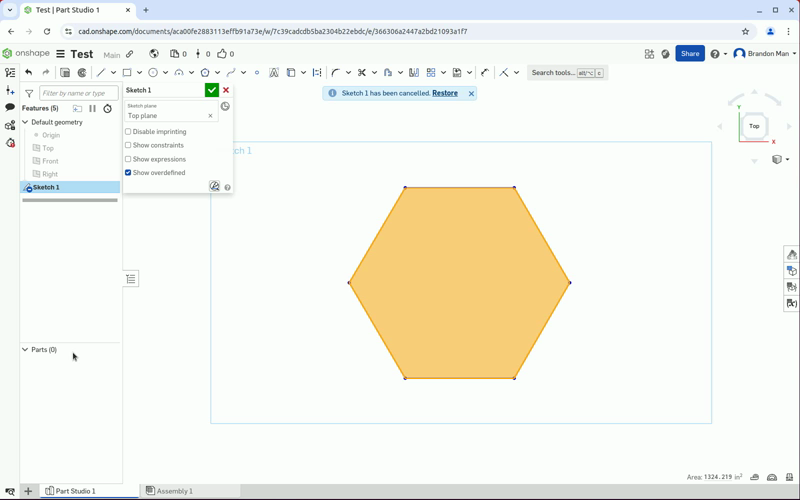
key(shift+e)
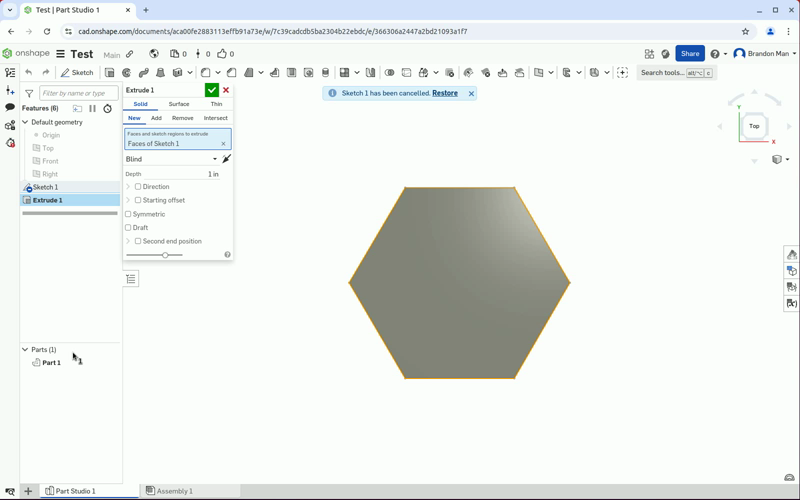
mouse_move(143, 106)
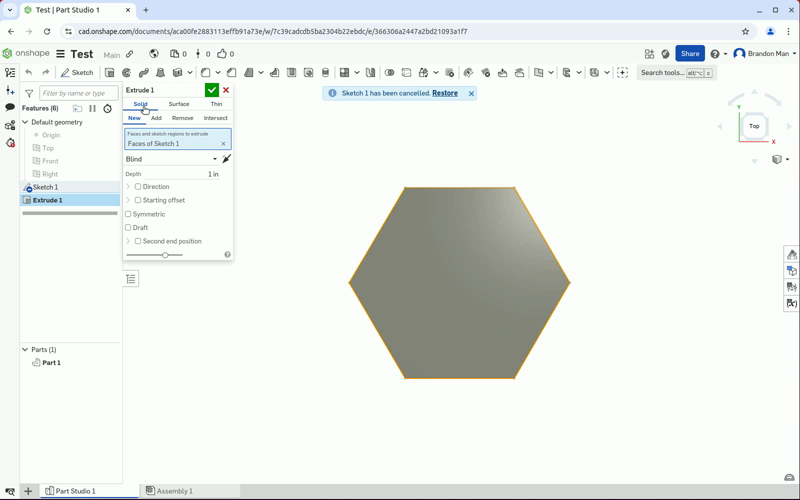
click(143, 106)
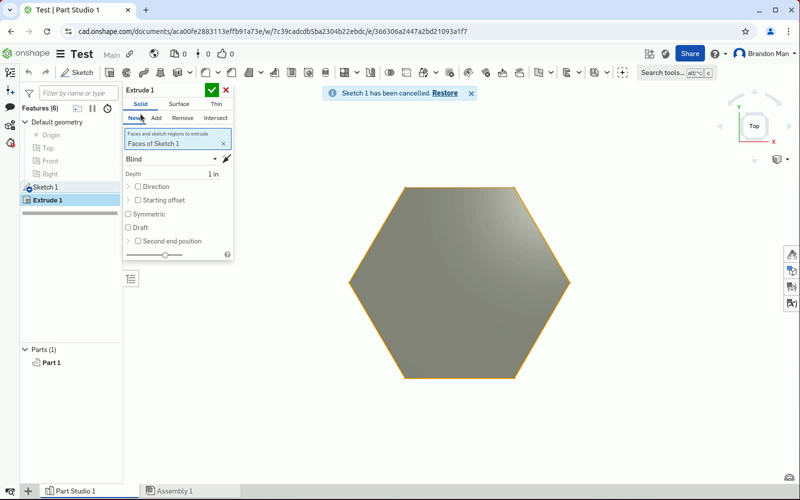
mouse_move(137, 120)
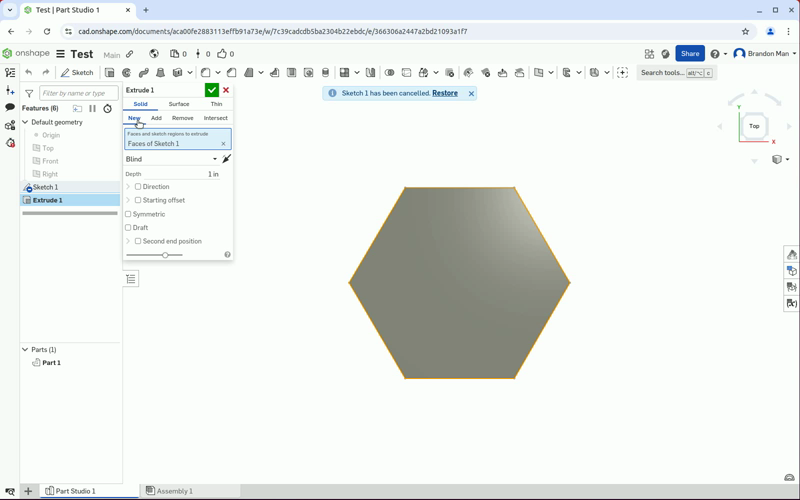
click(137, 120)
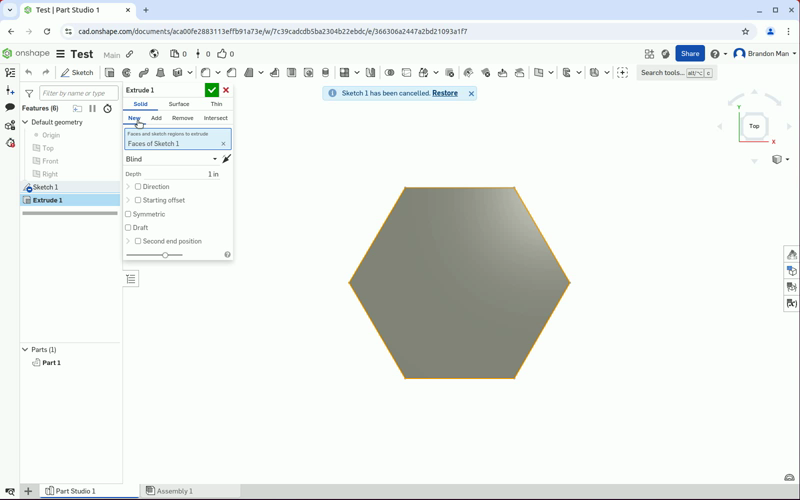
key(tab, 4)
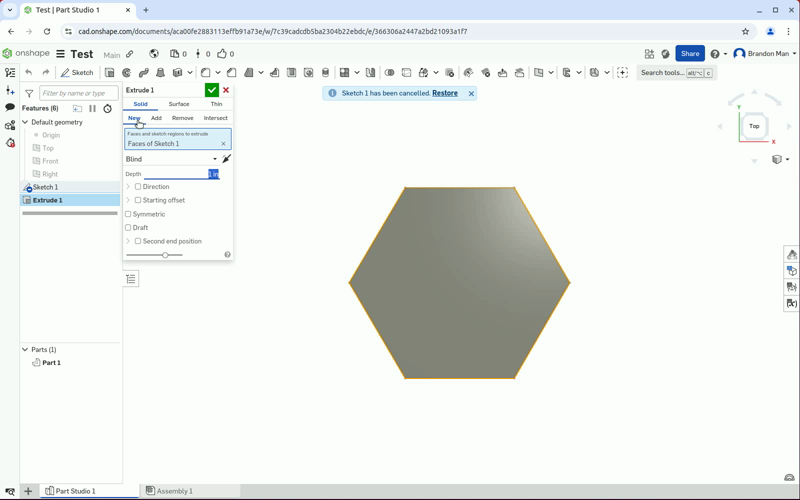
text(15.405)
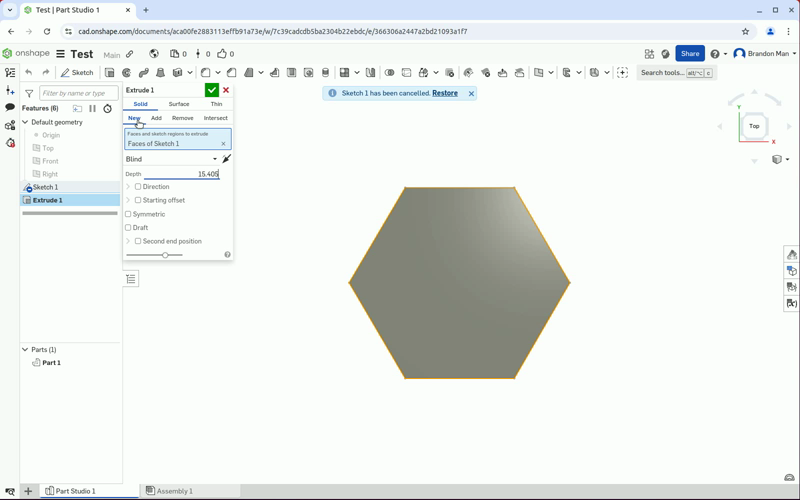
key(enter)
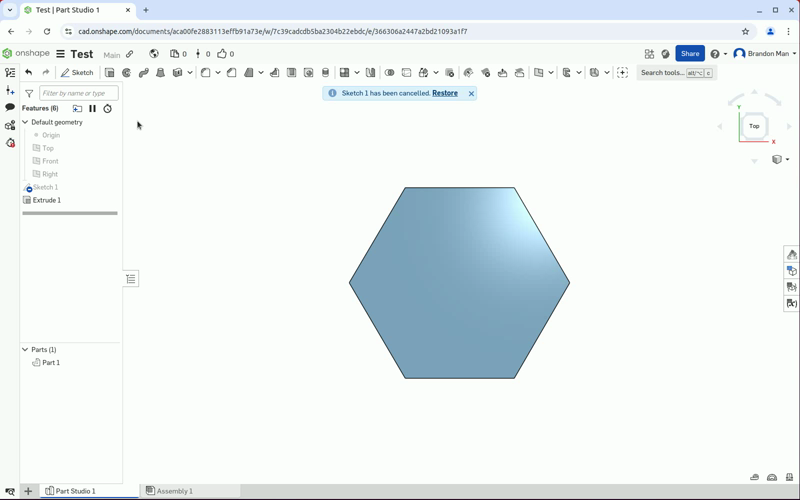
key(shift+h)
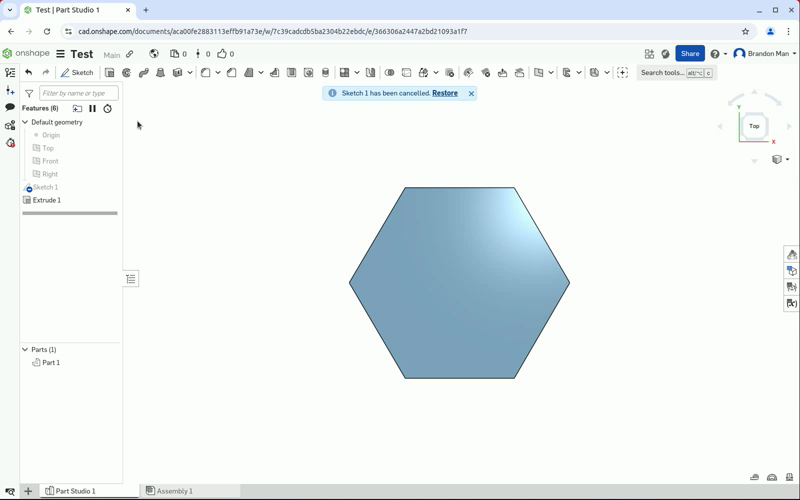
key(shift+h)
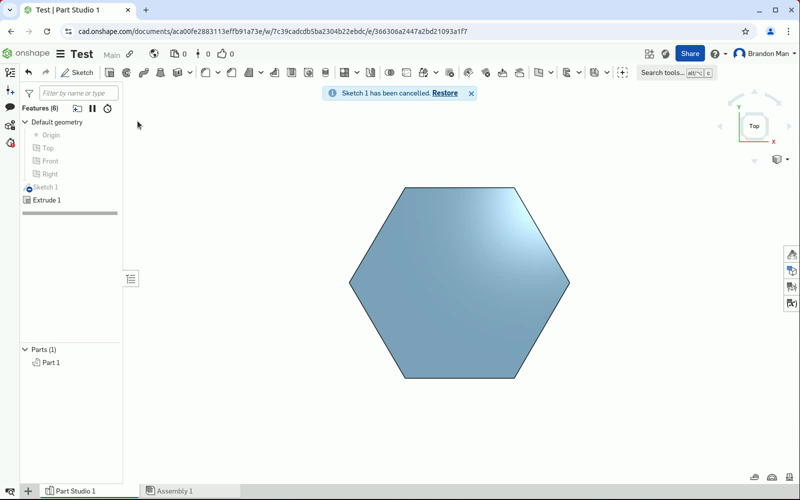
mouse_move(73, 189)
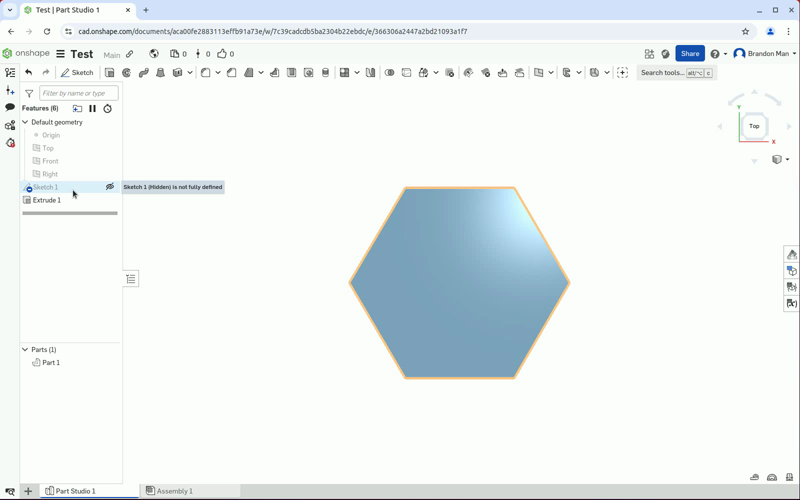
click(73, 189)
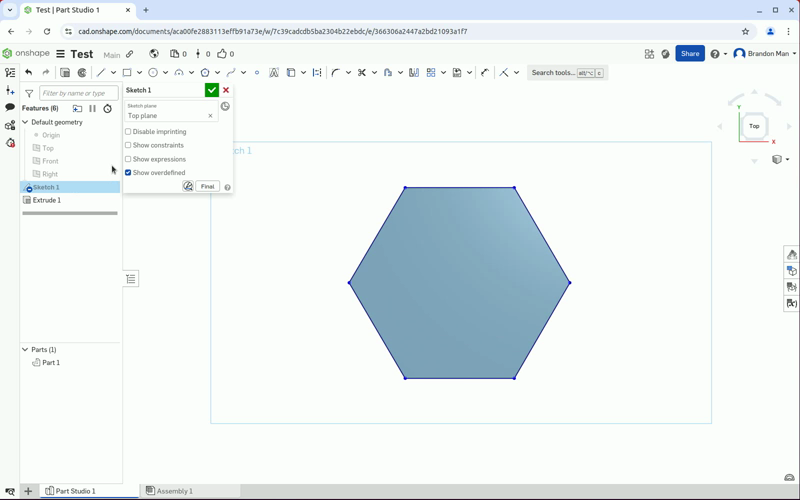
mouse_move(229, 92)
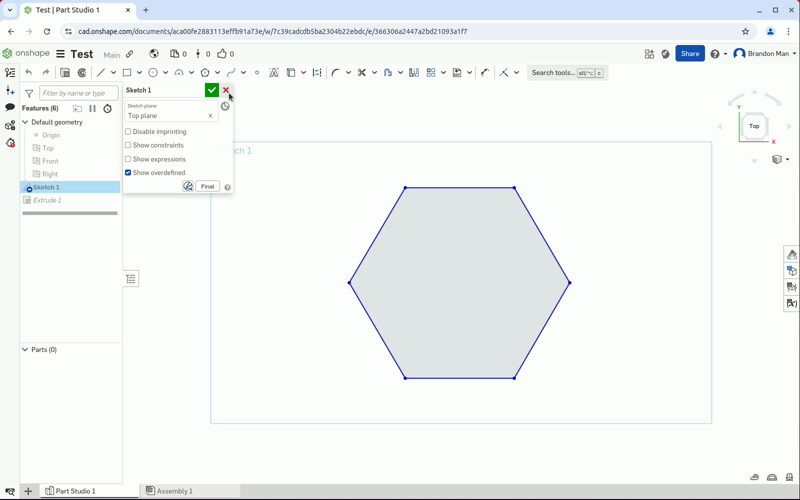
click(229, 92)
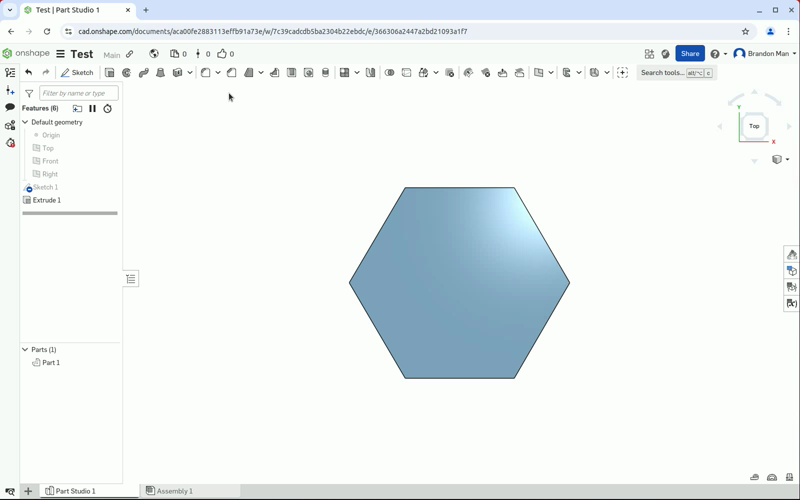
mouse_move(541, 75)
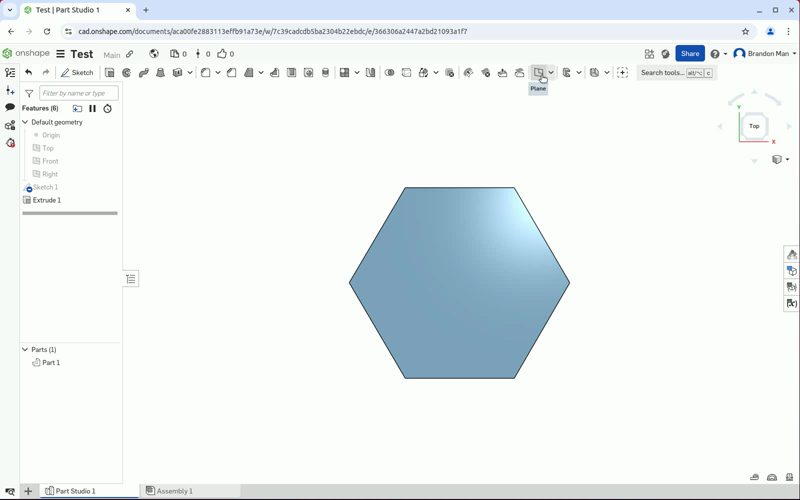
click(541, 75)
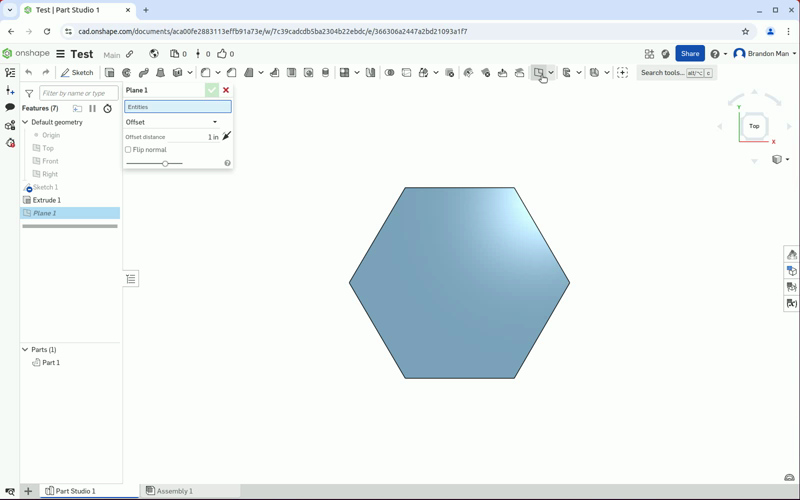
mouse_move(73, 150)
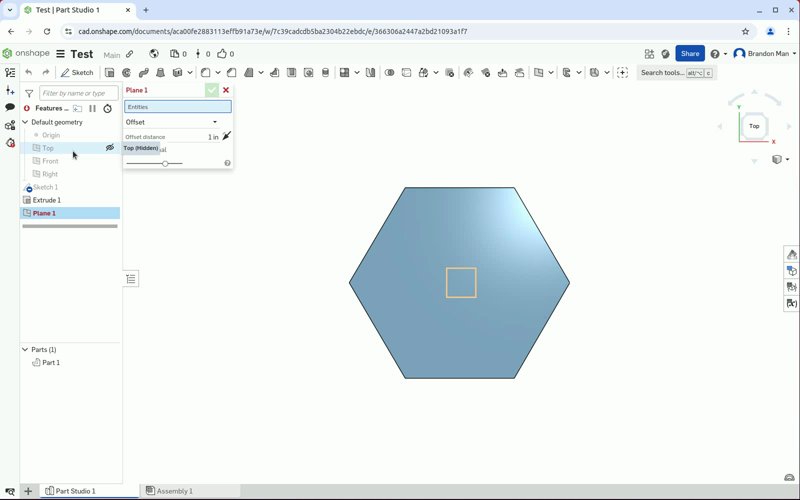
click(73, 150)
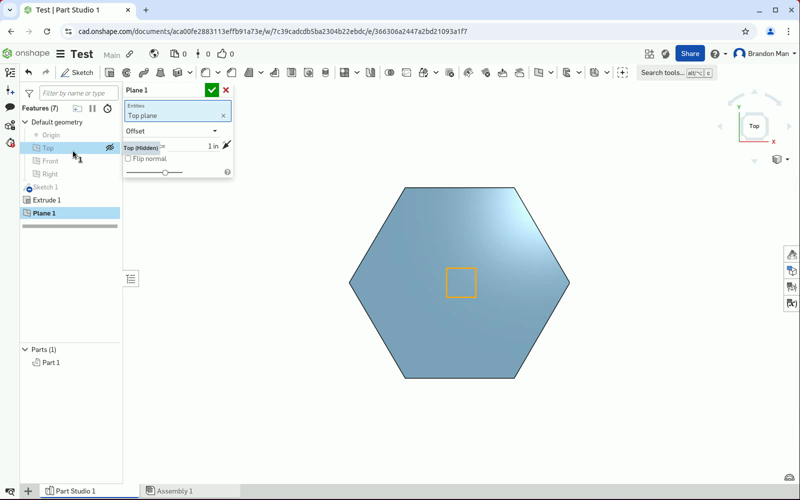
key(tab, 2)
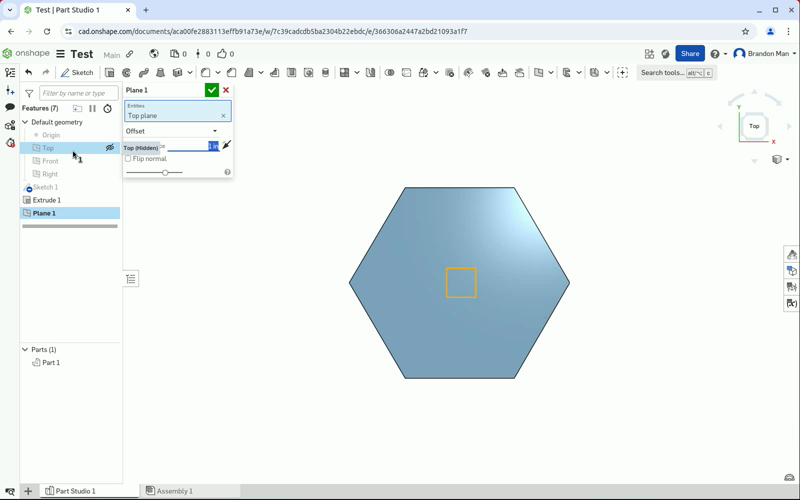
text(15.405)
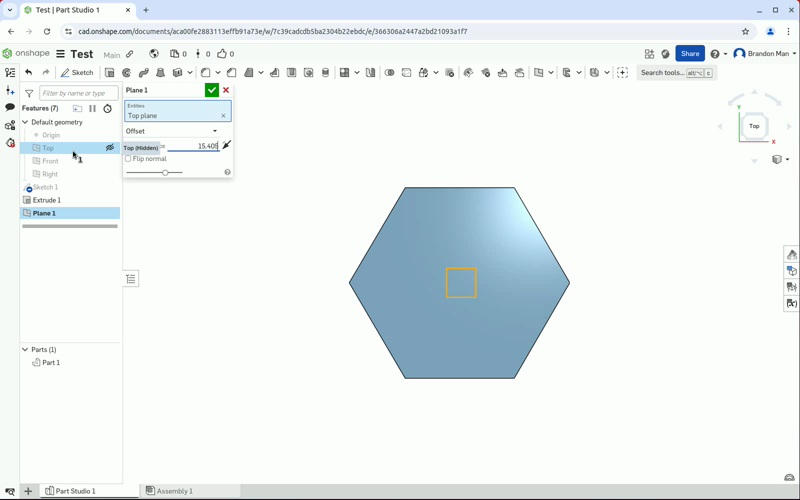
key(enter, 2)
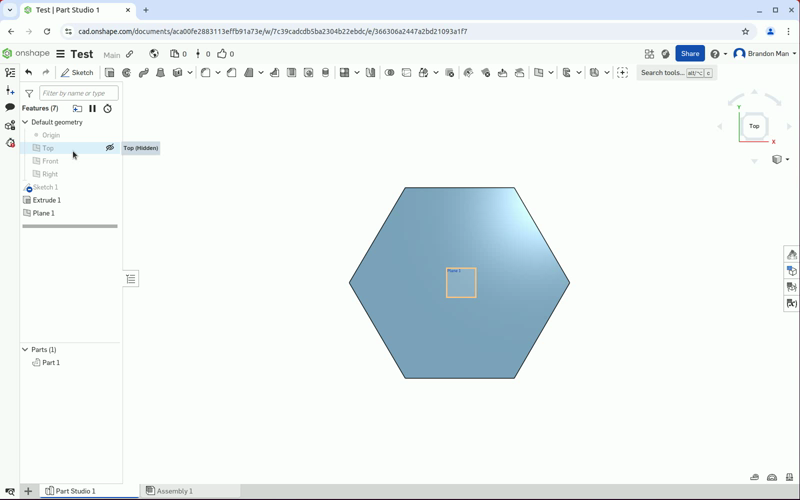
key(shift+s)
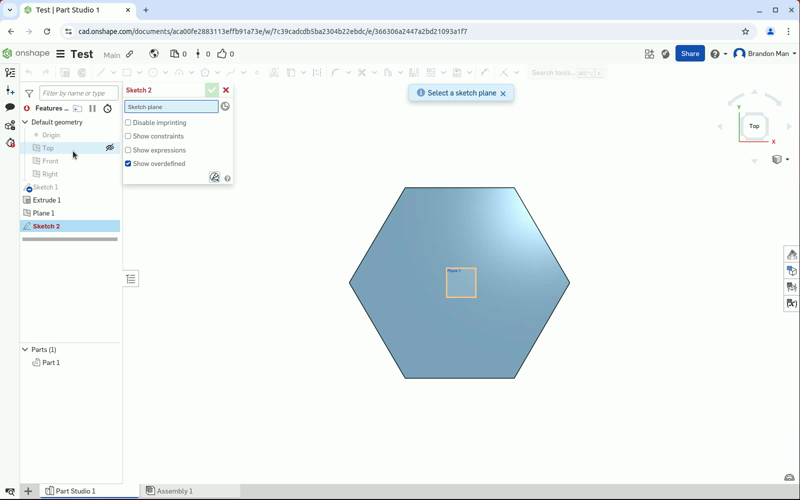
mouse_move(73, 215)
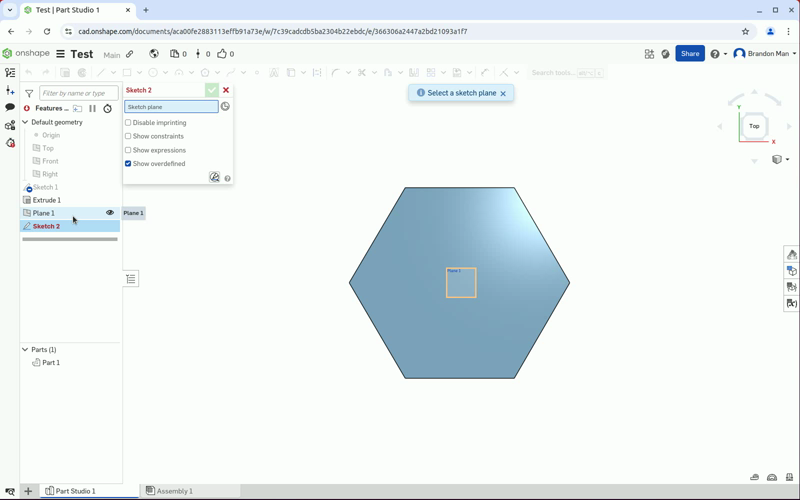
click(73, 215)
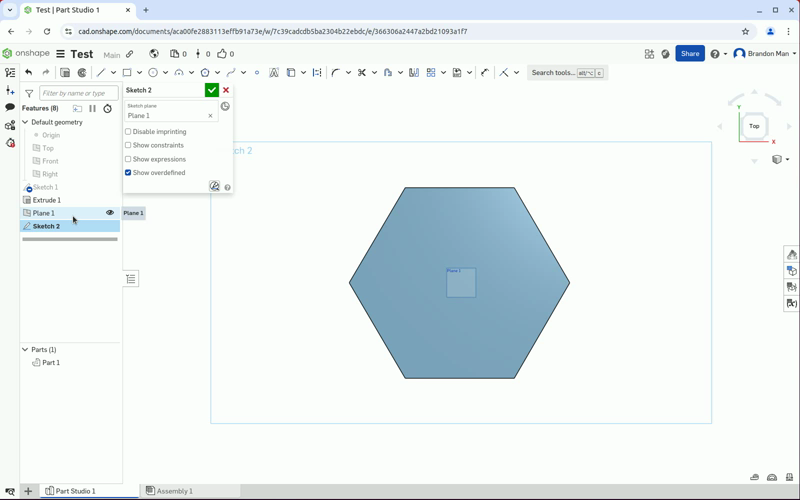
mouse_move(73, 352)
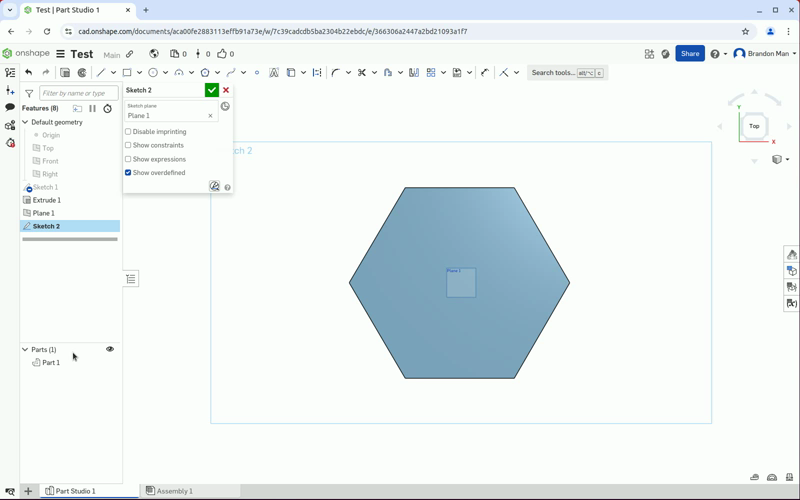
key(y)
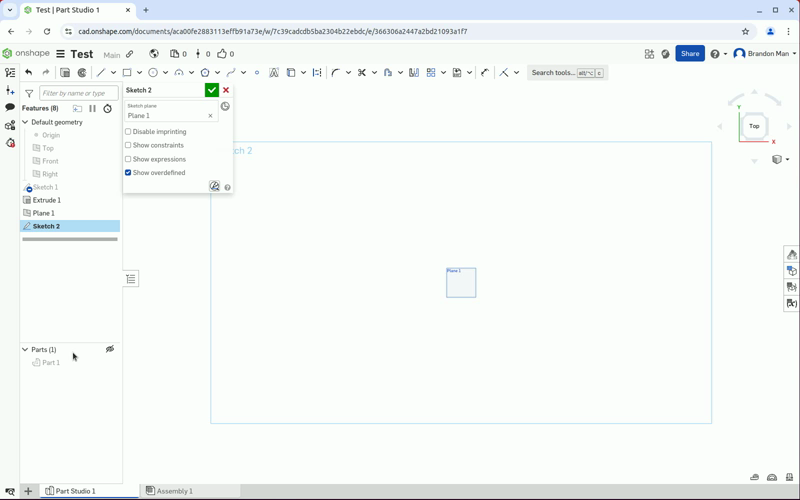
key(c)
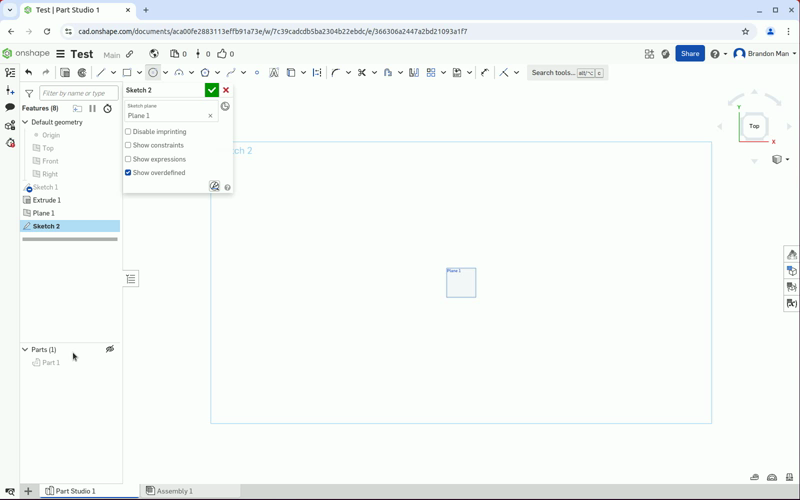
key_down(shift)
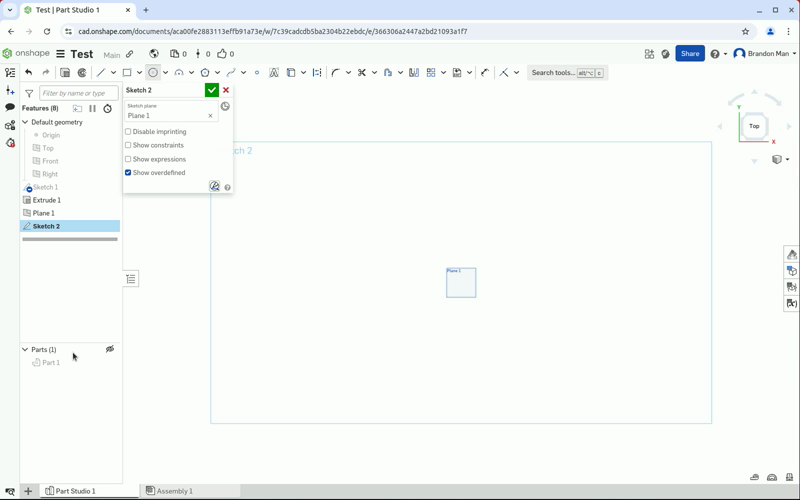
mouse_move(461, 282)
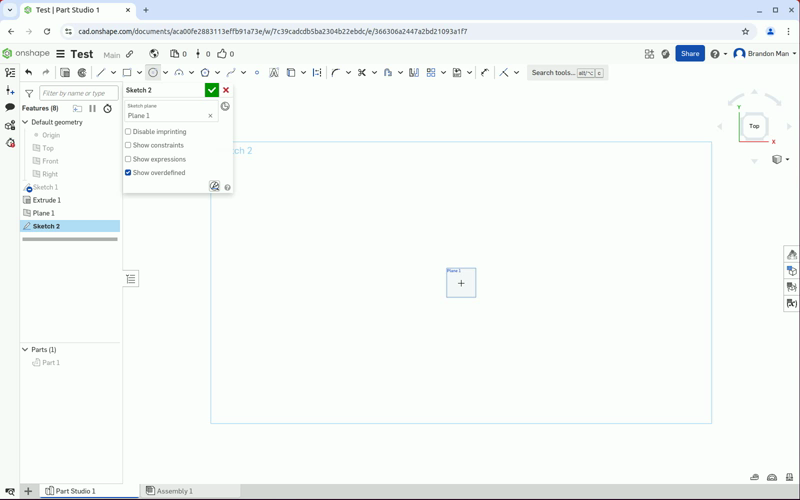
click(461, 282)
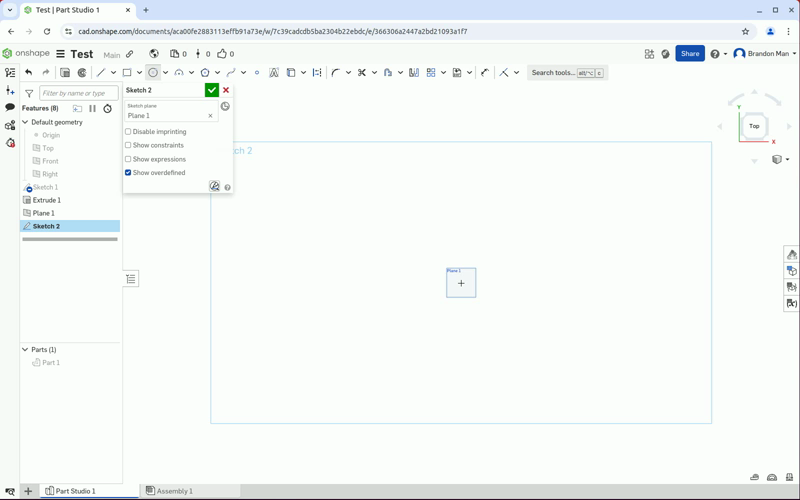
key_up(shift)
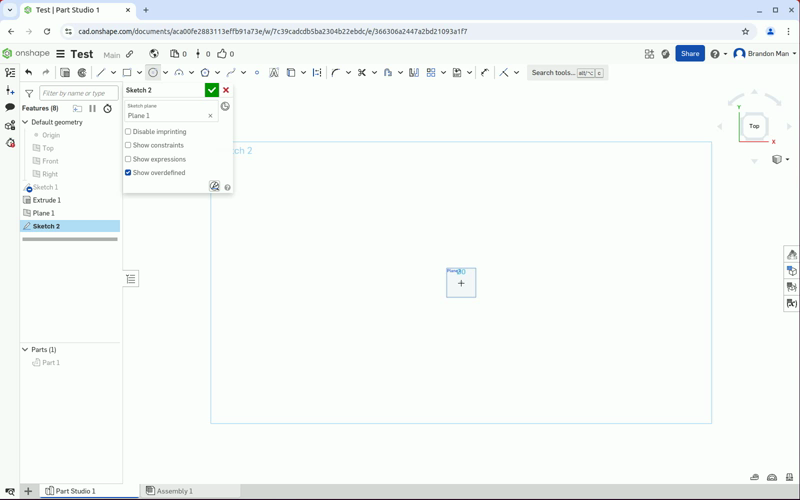
mouse_move(552, 282)
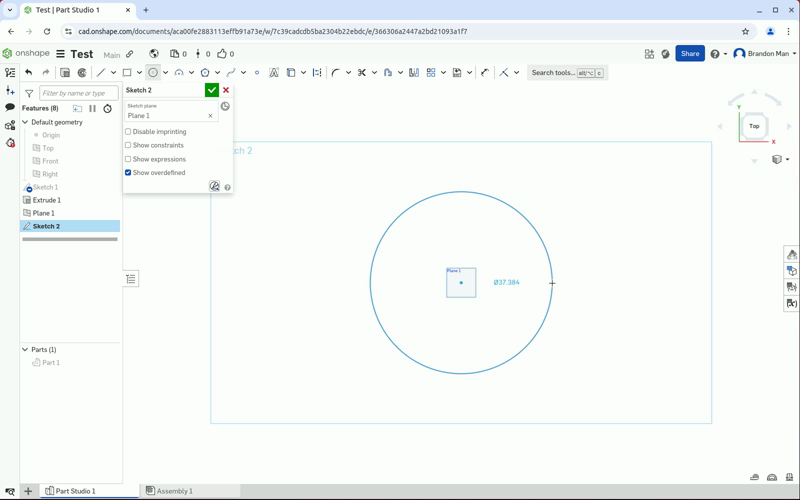
click(552, 282)
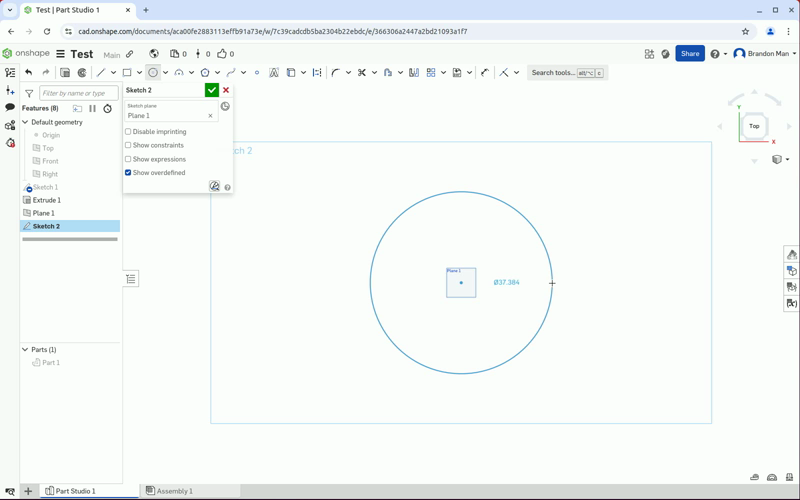
key(esc)
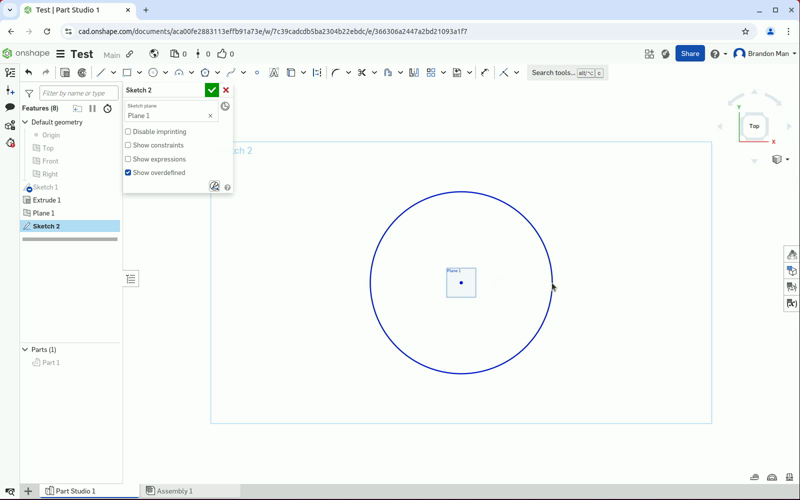
mouse_move(438, 311)
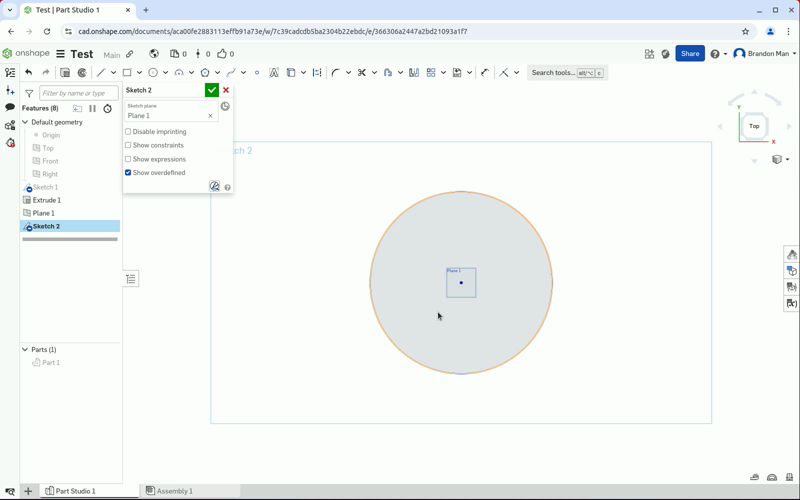
click(438, 311)
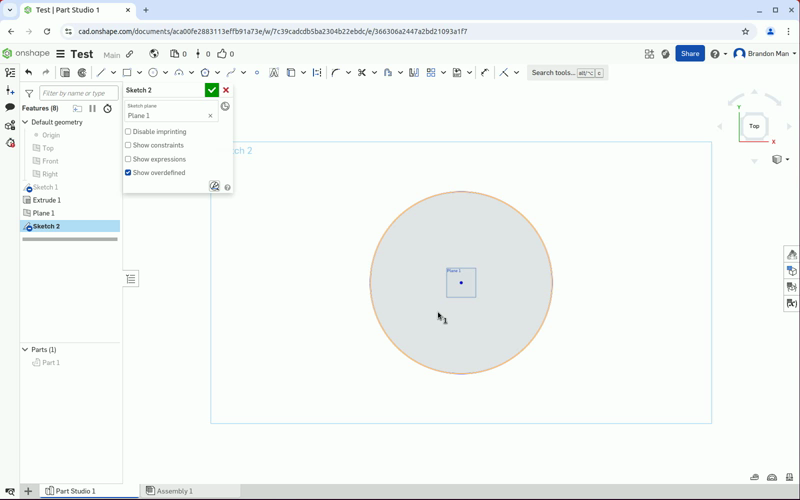
mouse_move(73, 352)
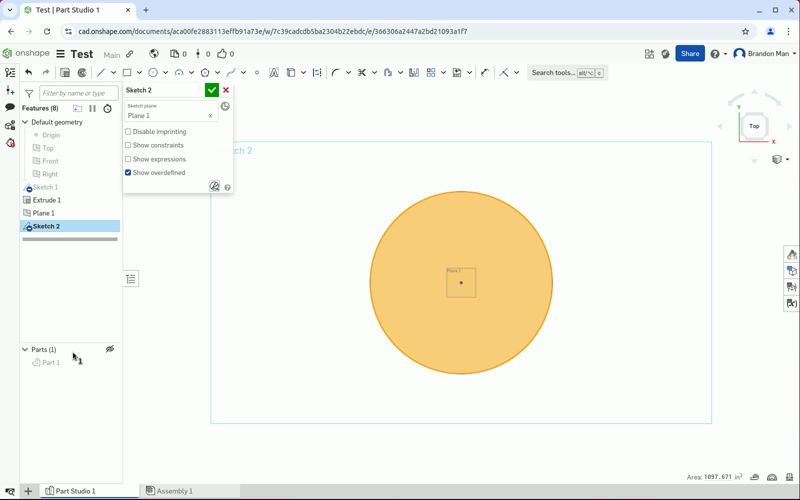
key(shift+y)
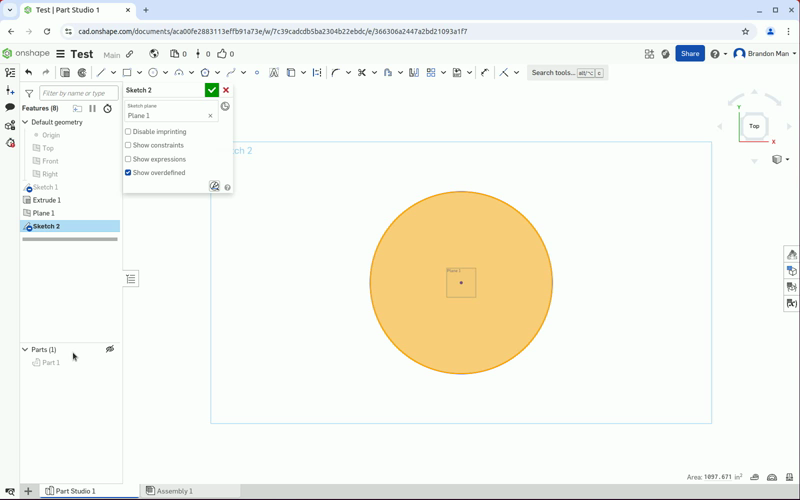
key(shift+e)
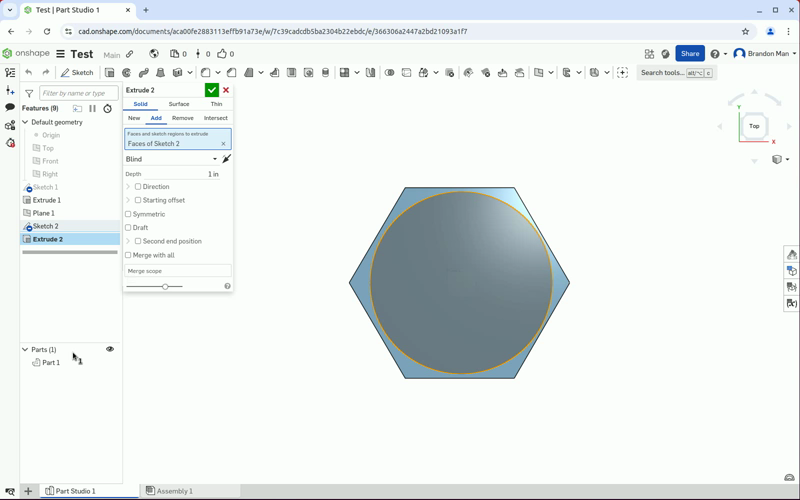
mouse_move(143, 106)
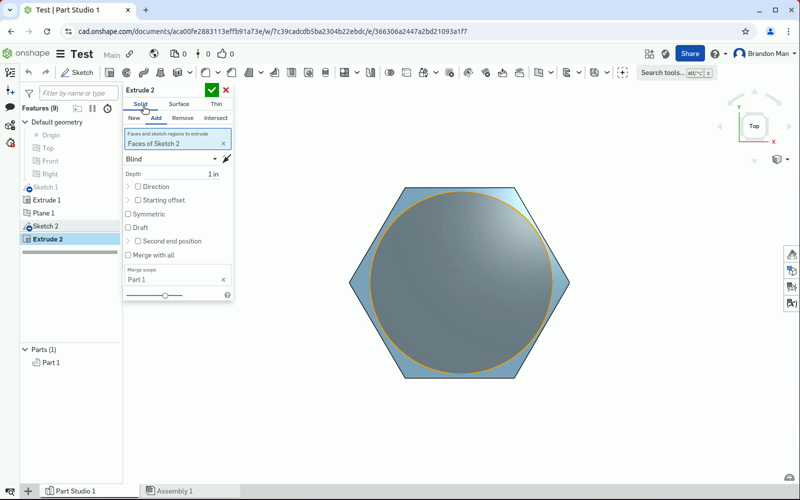
click(143, 106)
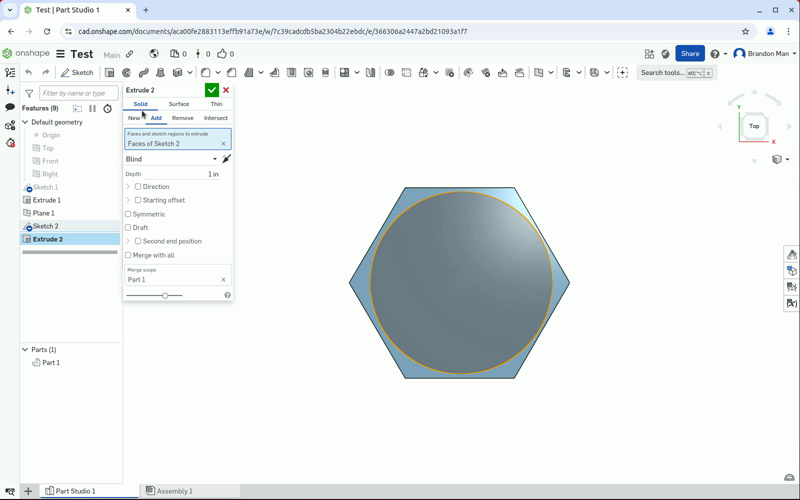
mouse_move(137, 120)
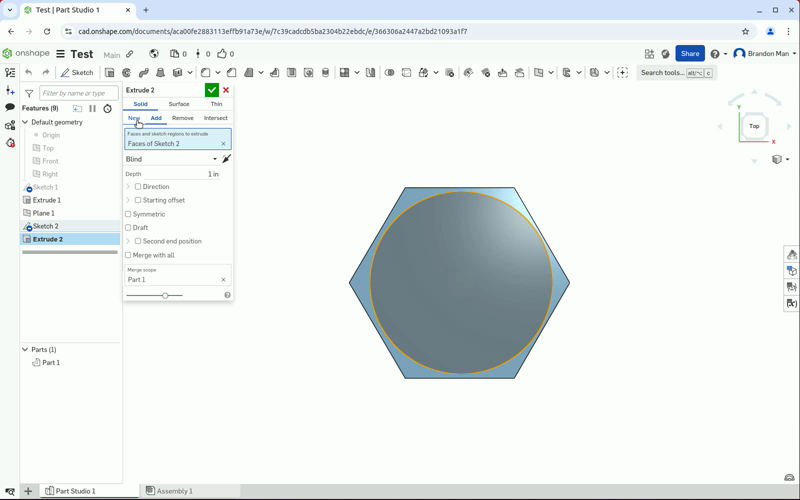
click(137, 120)
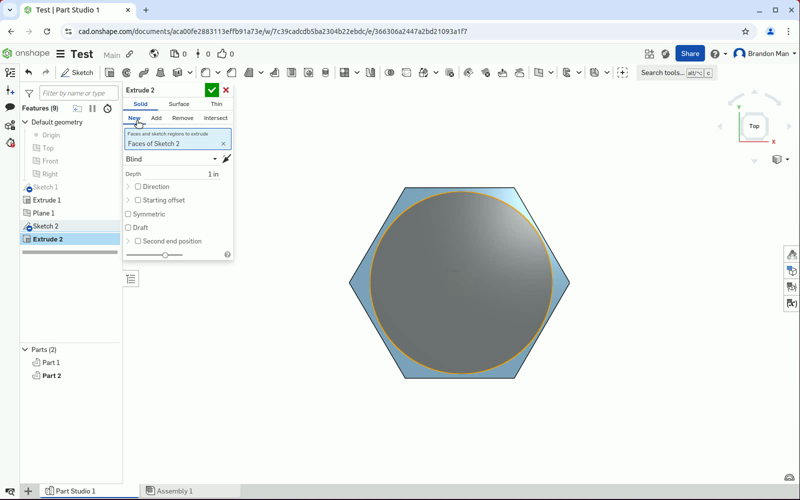
key(tab, 4)
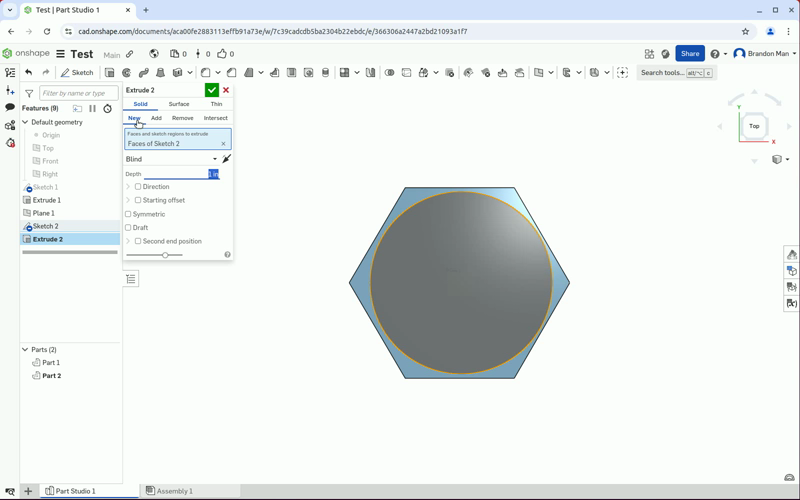
text(7.703)
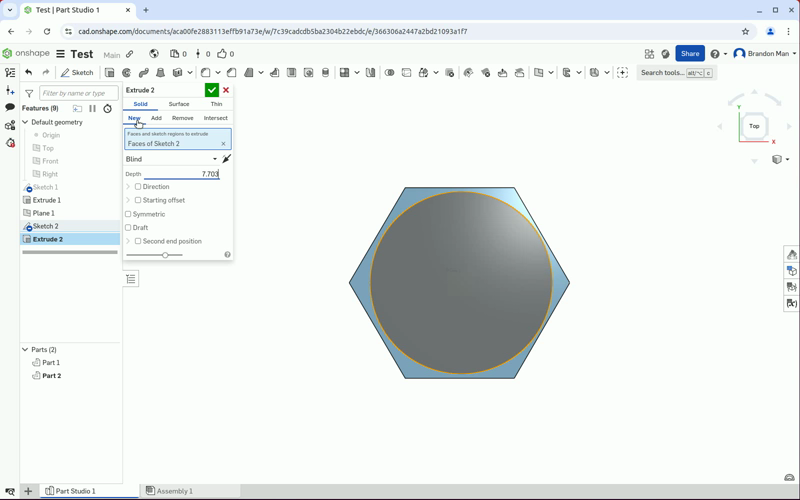
key(enter)
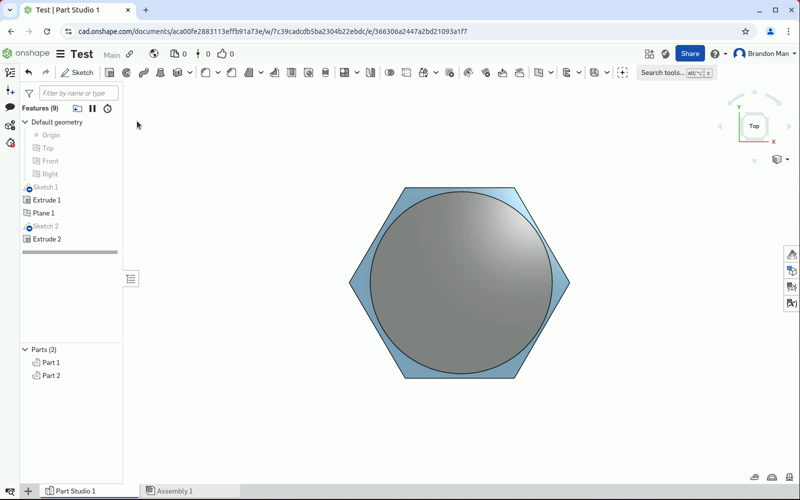
key(shift+h)
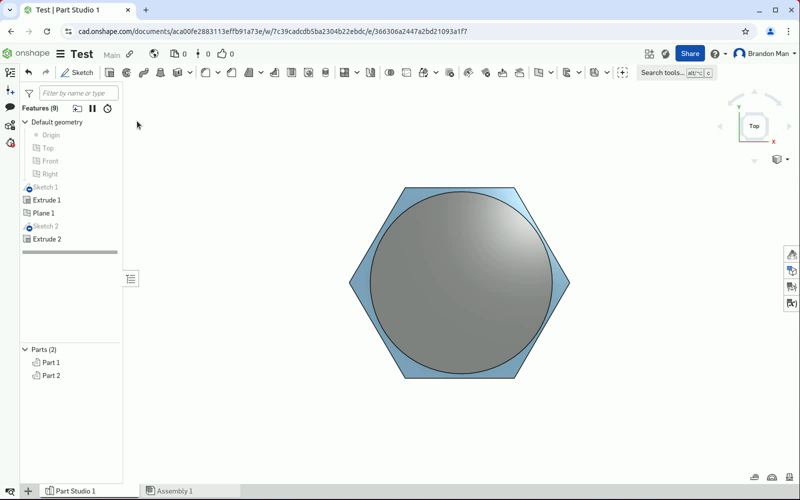
key(shift+h)
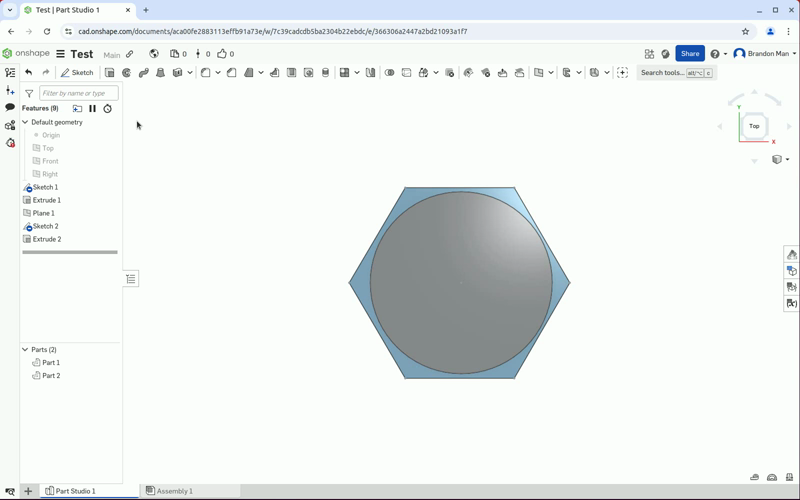
key(shift+7)
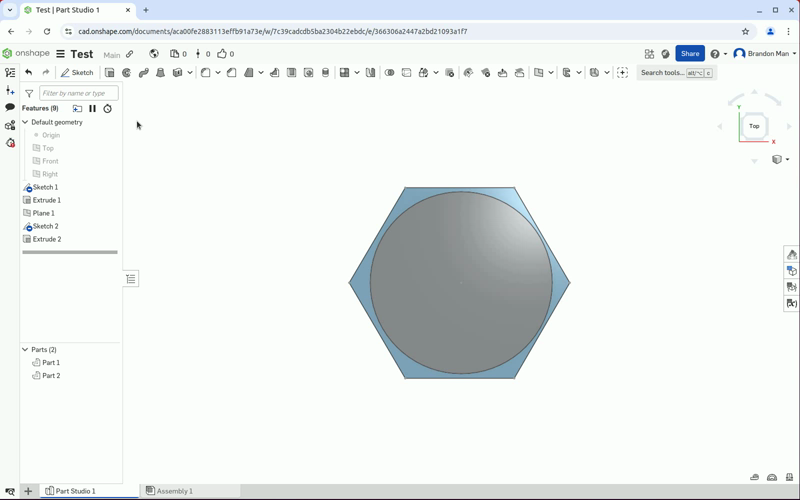
key(up, 3)
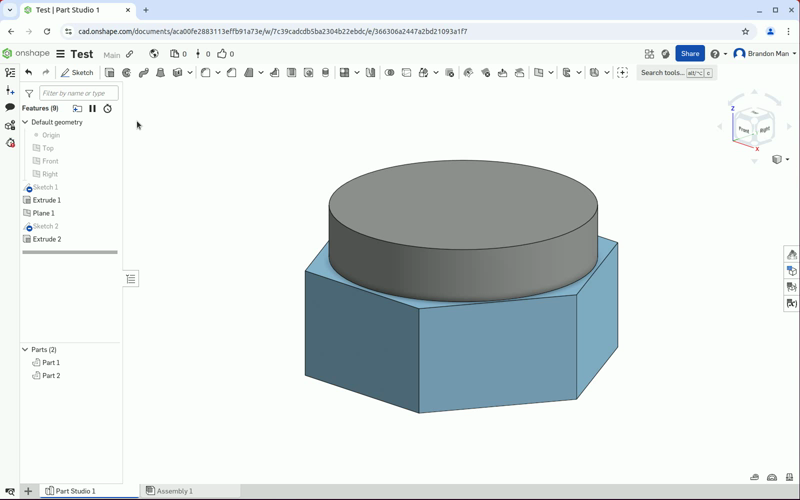
key(left, 3)
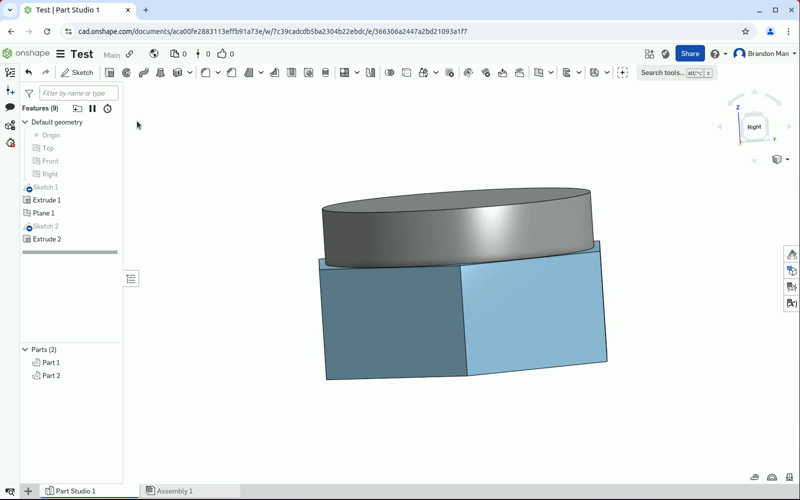
key(right, 3)
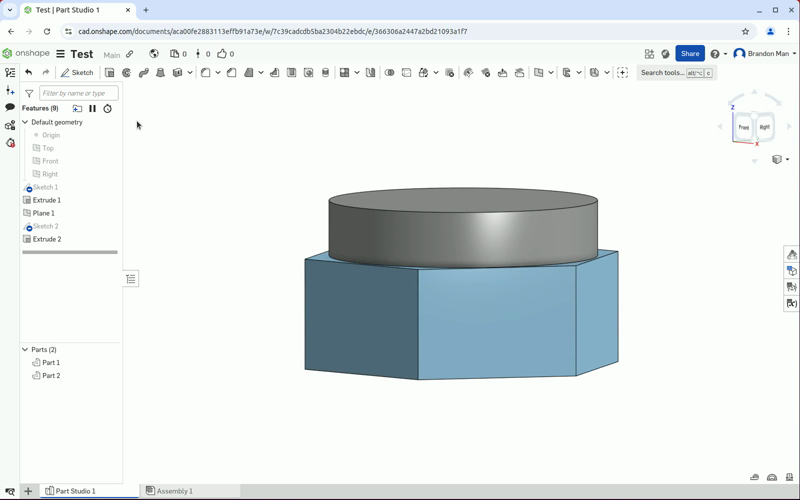
key(down, 3)
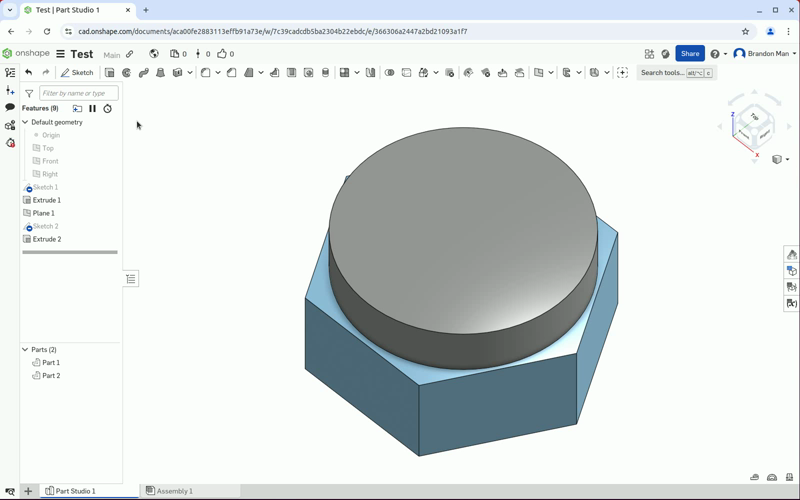
mouse_move(73, 189)
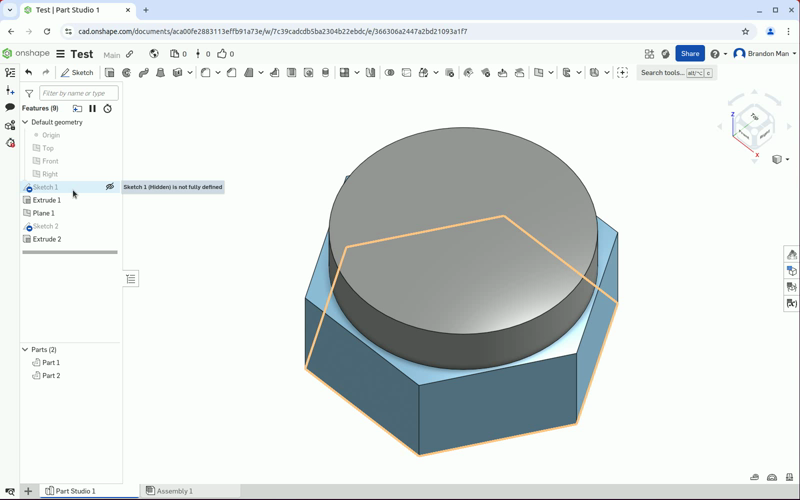
click(73, 189)